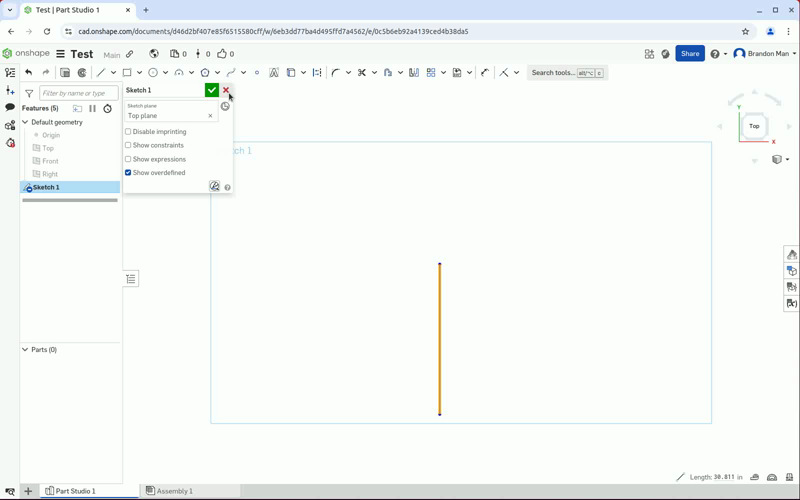
key(shift+h)
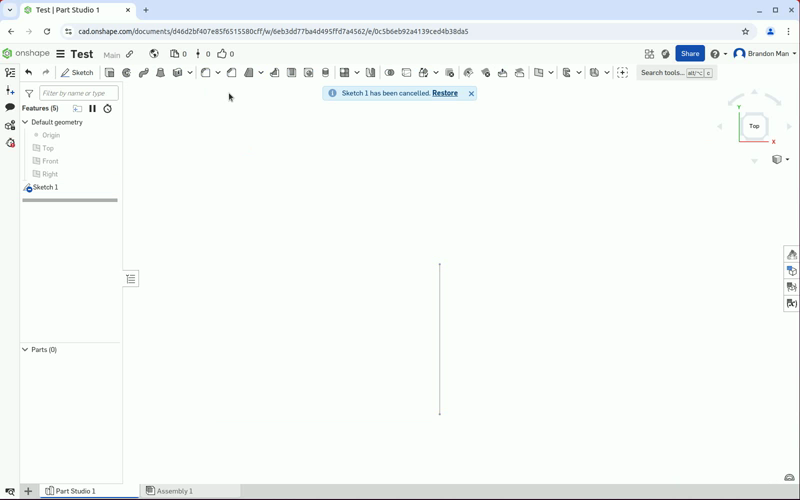
key(shift+s)
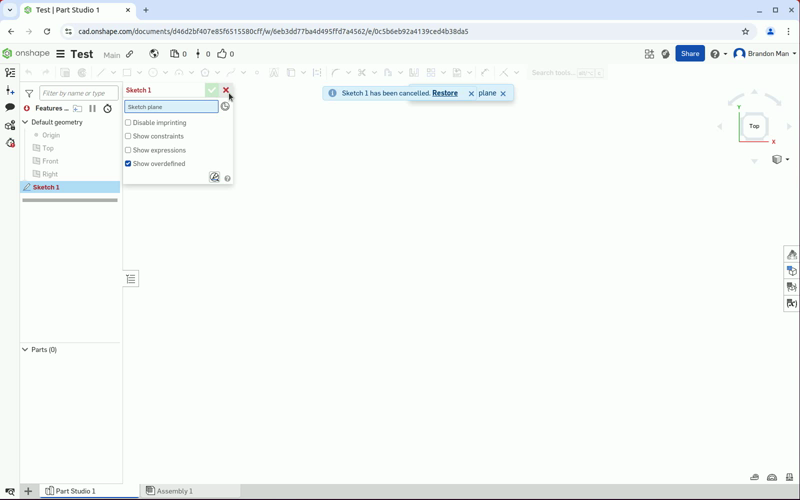
mouse_move(73, 150)
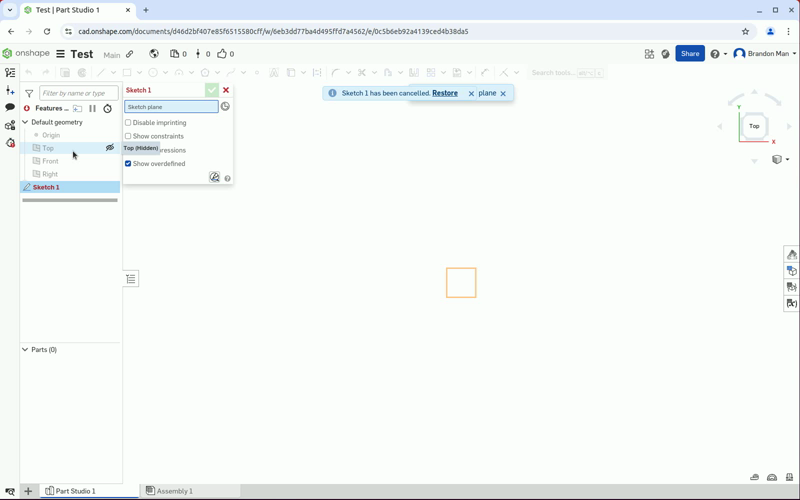
click(73, 150)
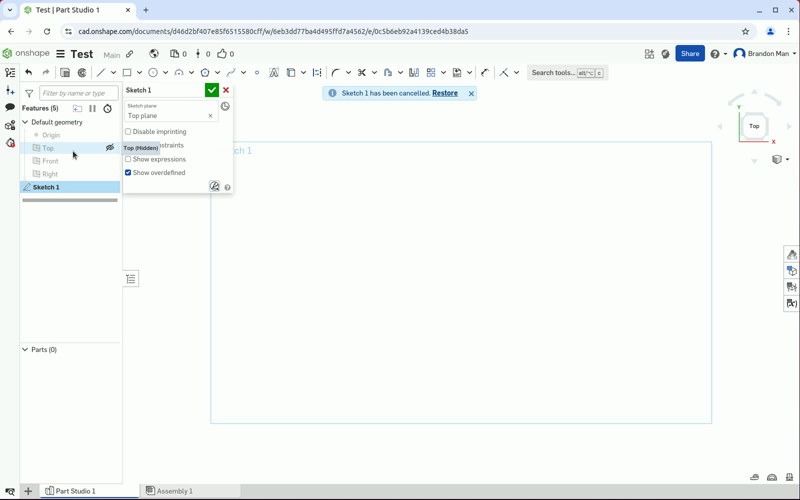
mouse_move(73, 352)
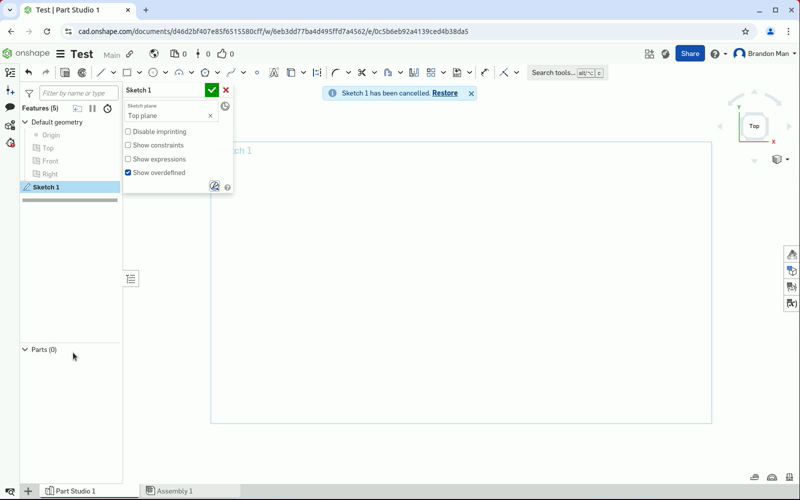
key(y)
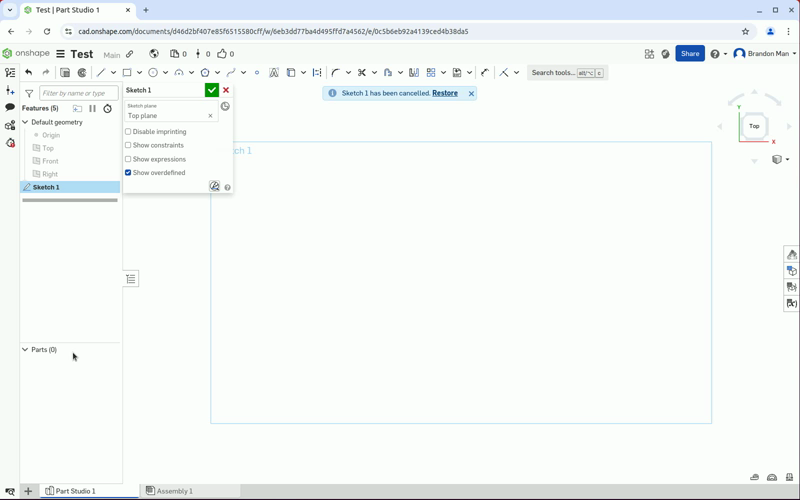
key(a)
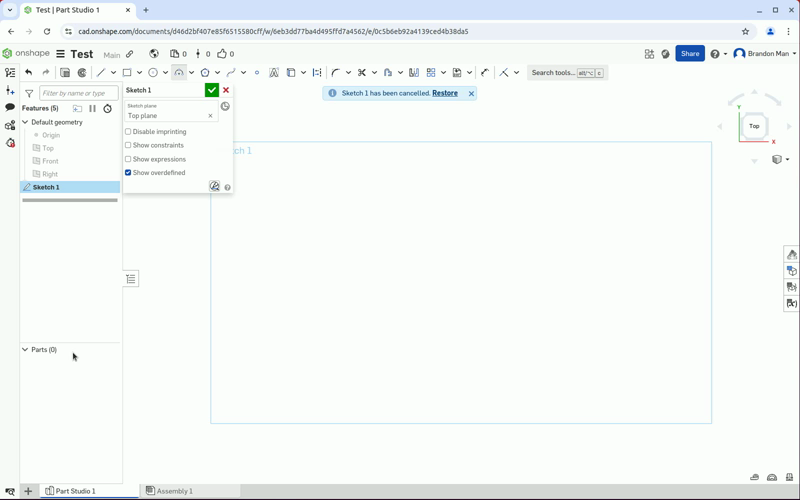
key_down(shift)
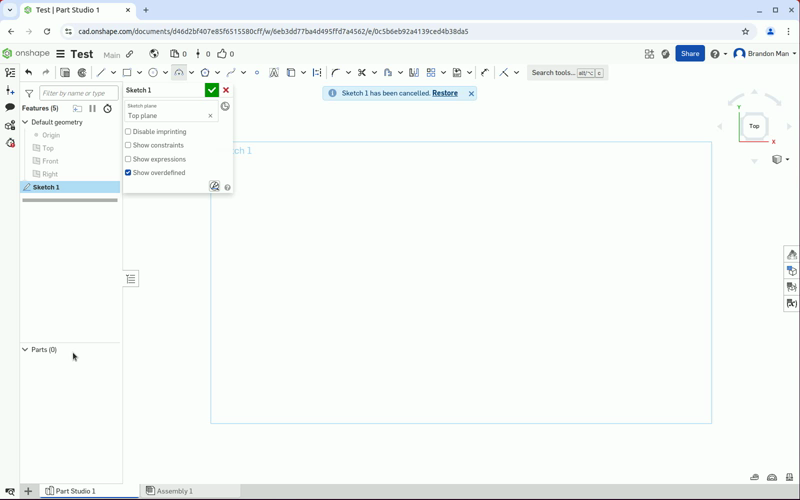
mouse_move(380, 362)
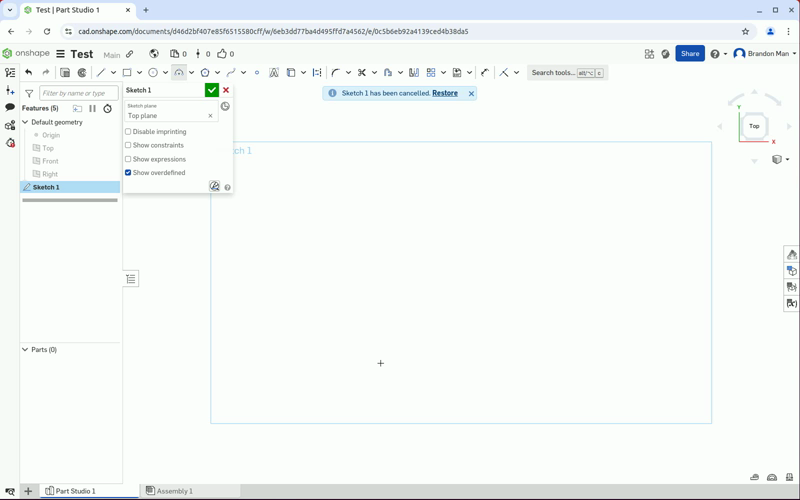
click(380, 362)
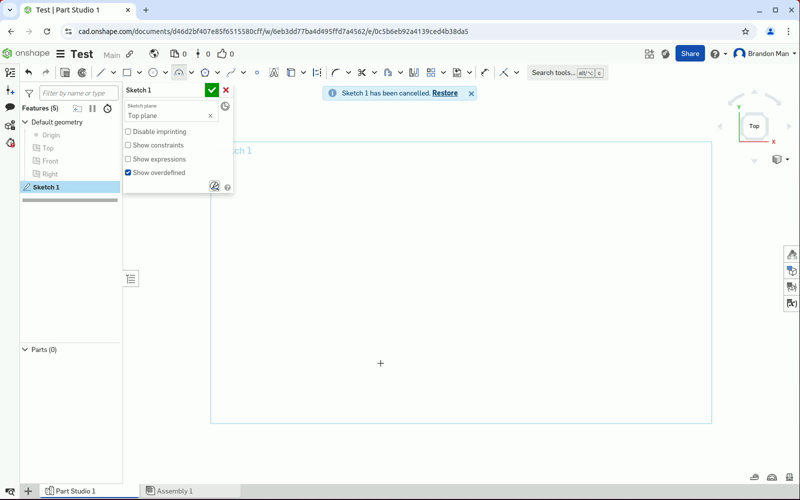
key_up(shift)
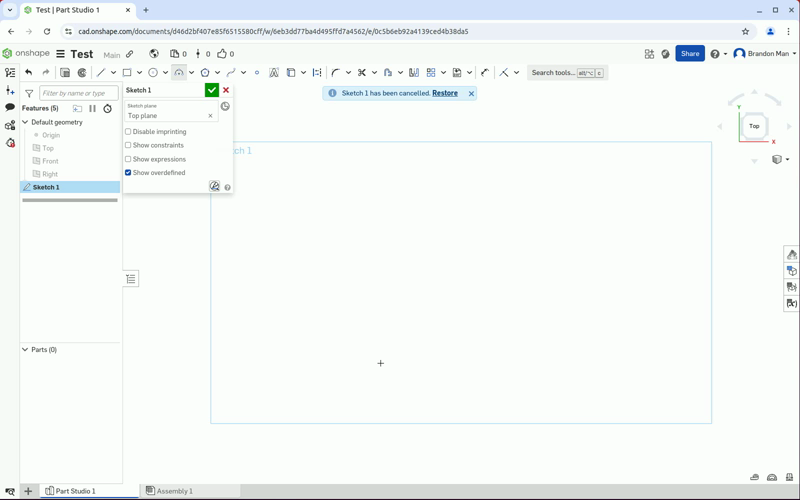
key_down(shift)
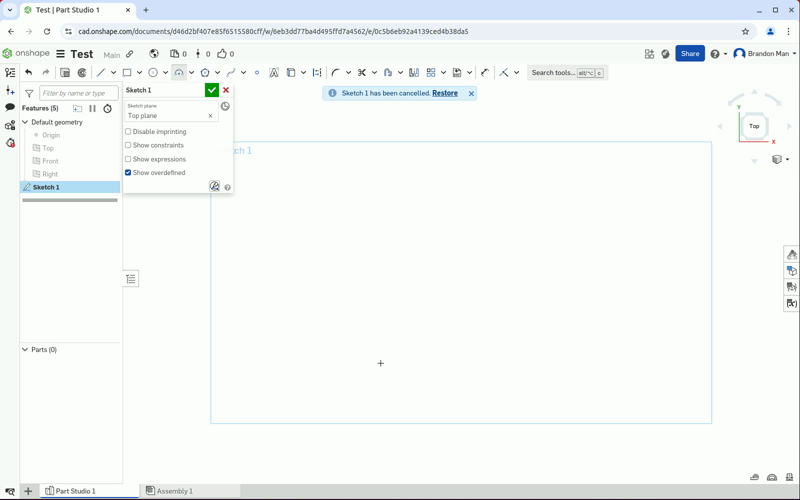
mouse_move(536, 199)
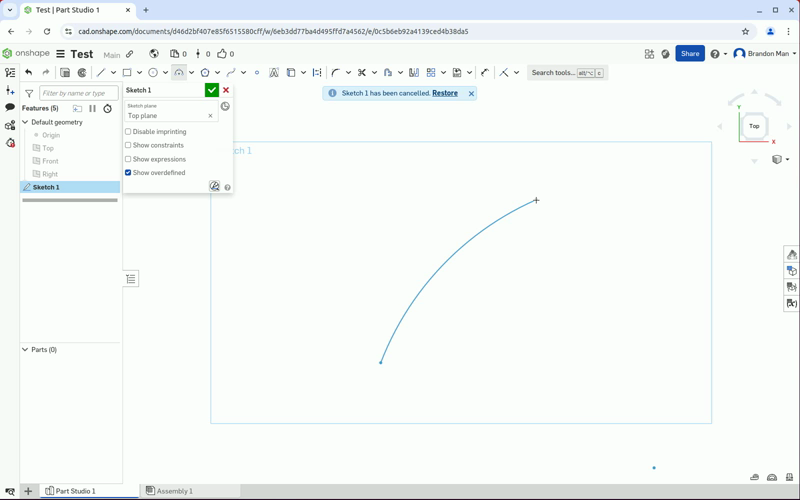
click(536, 199)
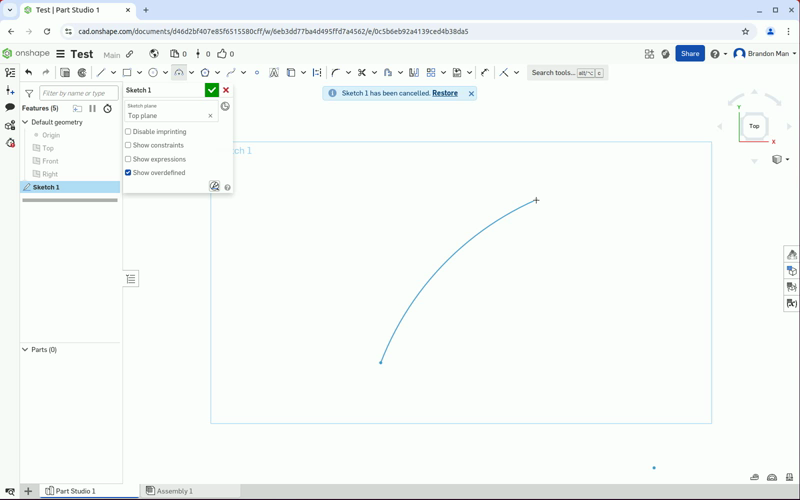
mouse_move(542, 360)
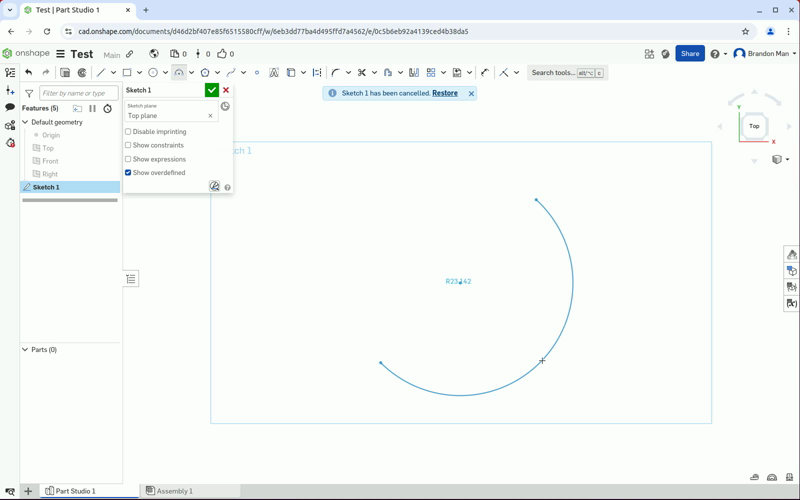
click(542, 360)
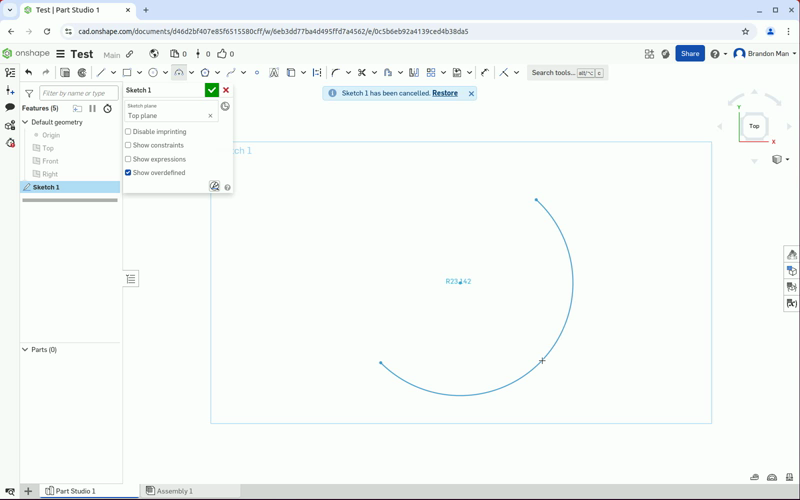
key_up(shift)
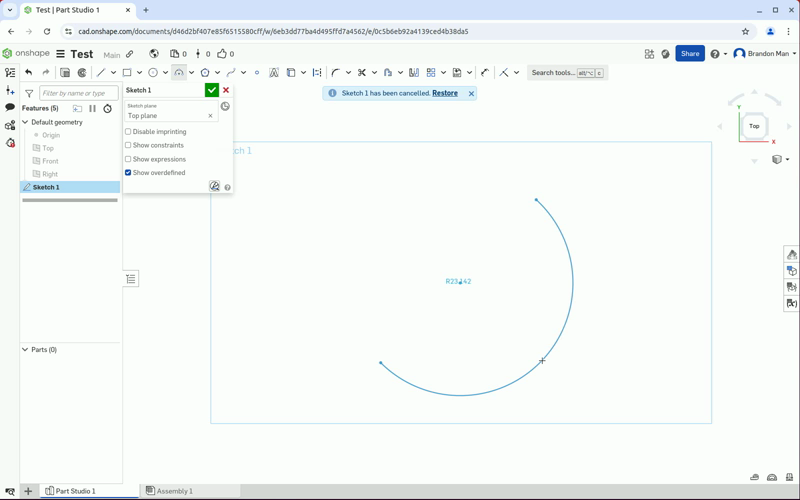
key(esc)
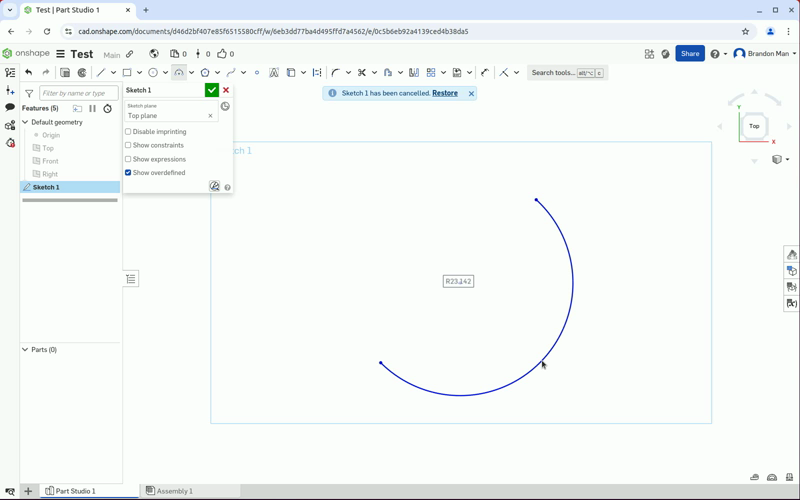
key(l)
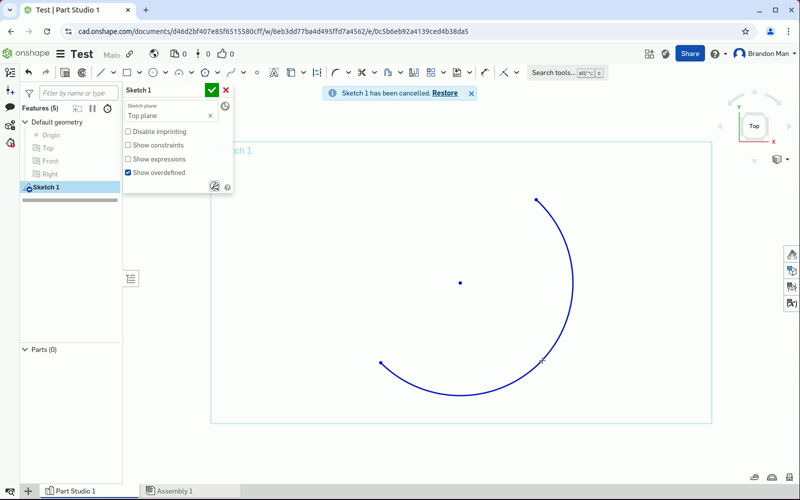
mouse_move(536, 199)
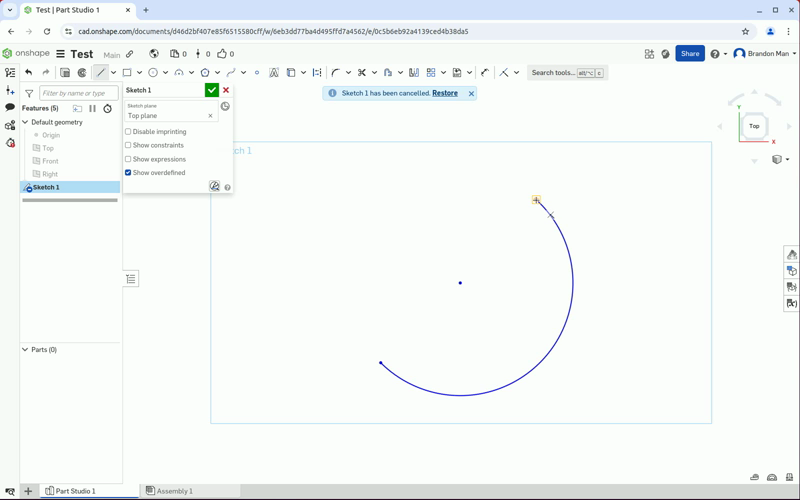
click(536, 199)
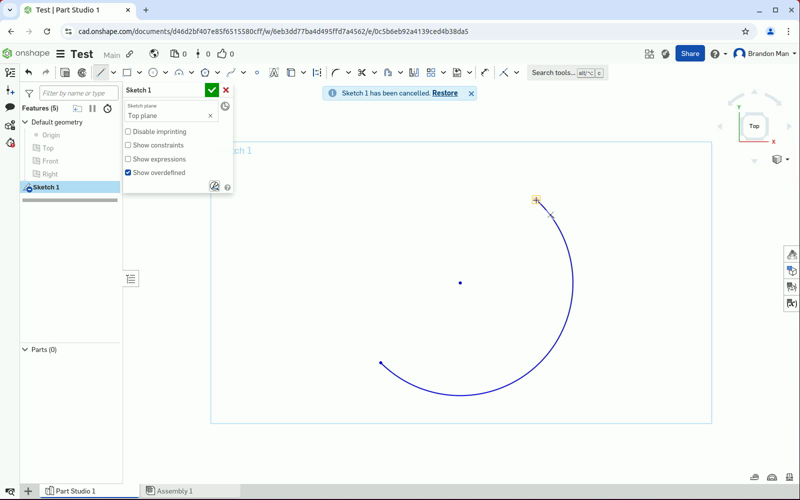
key_down(shift)
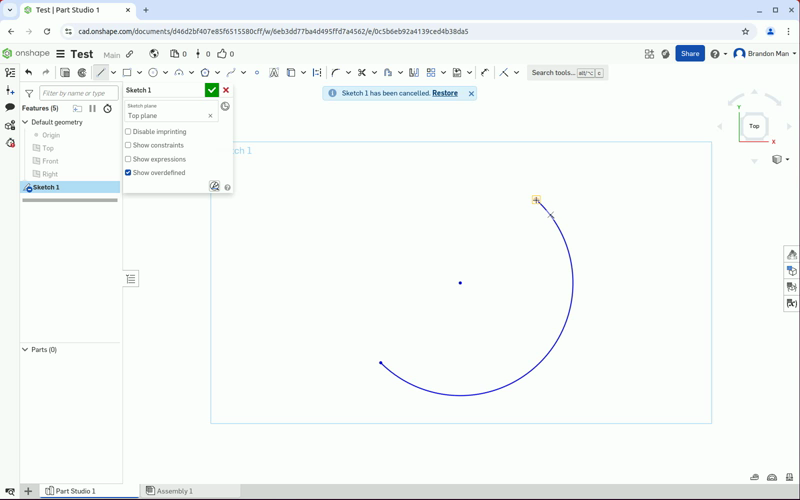
mouse_move(479, 257)
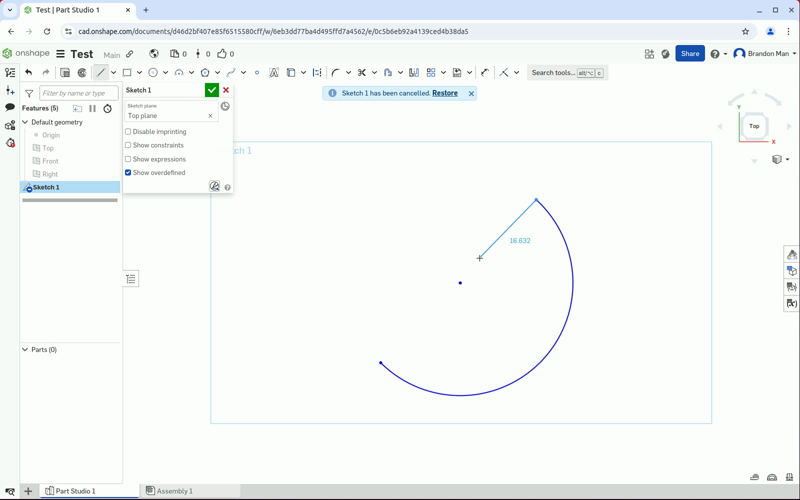
click(479, 257)
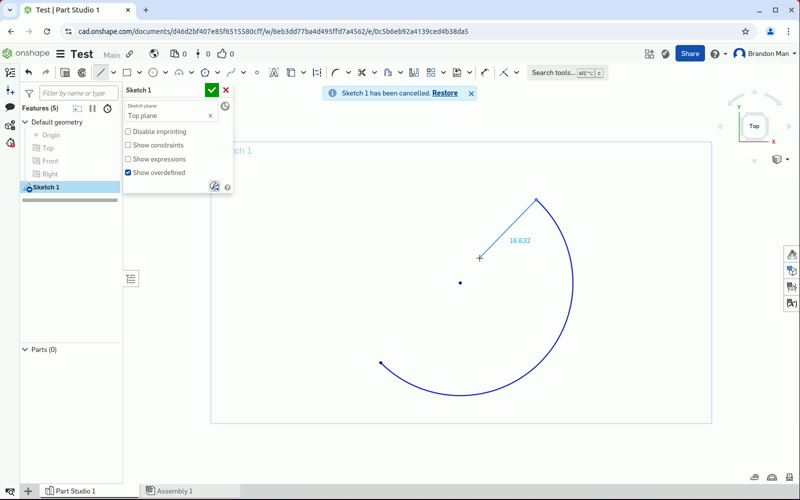
key_up(shift)
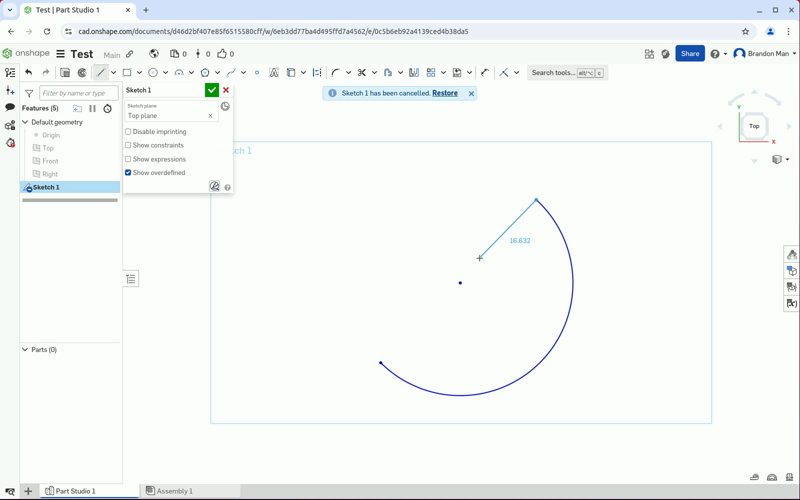
key(esc)
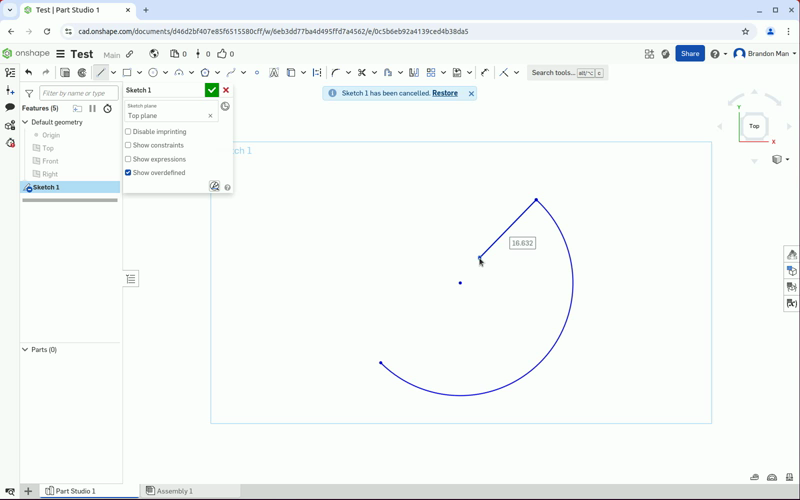
key(a)
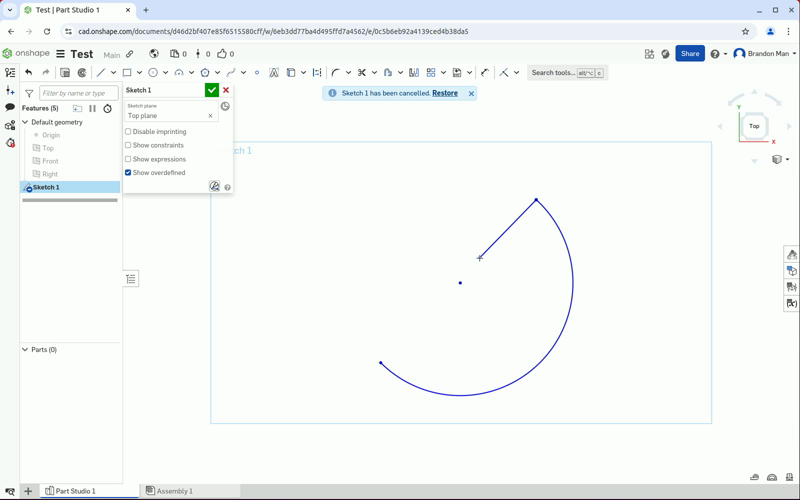
mouse_move(479, 257)
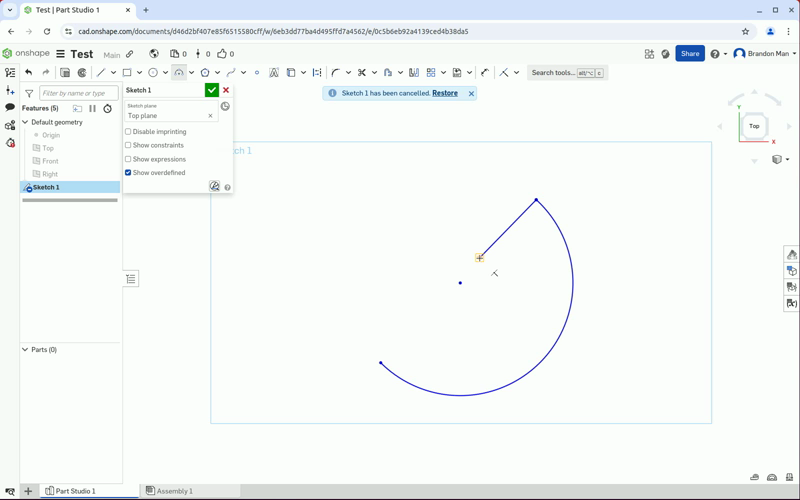
click(479, 257)
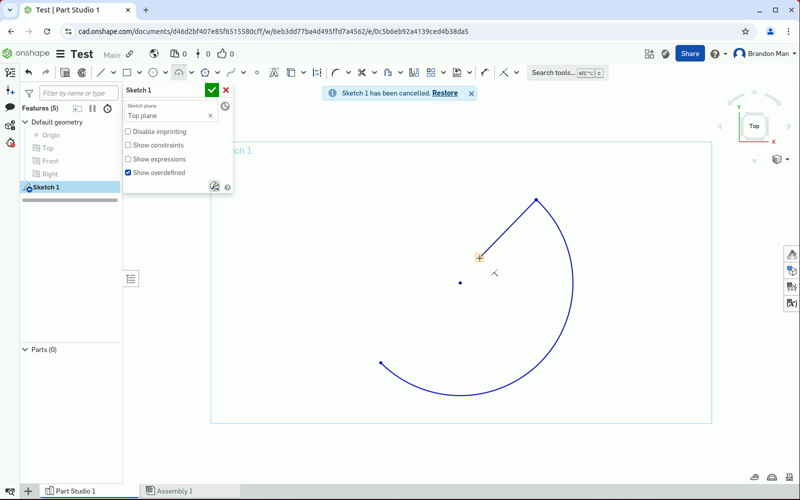
key_down(shift)
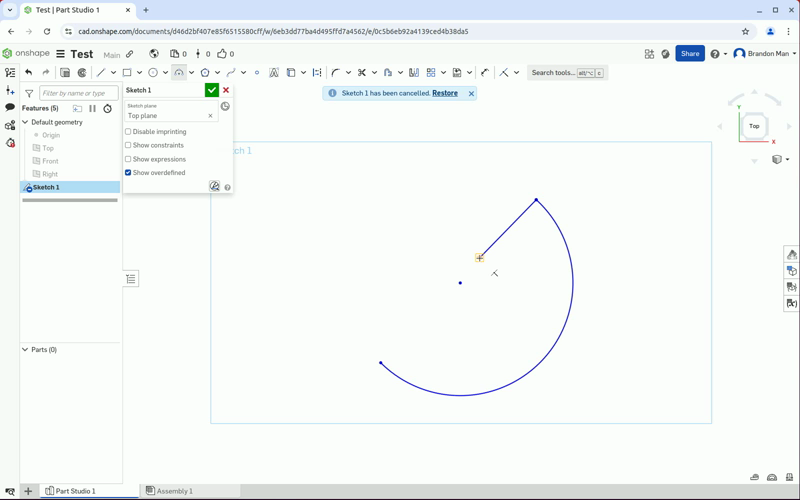
mouse_move(437, 306)
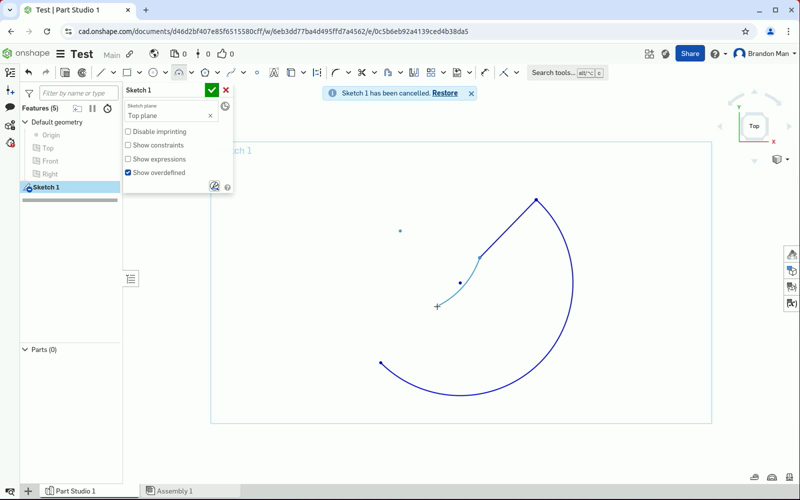
click(437, 306)
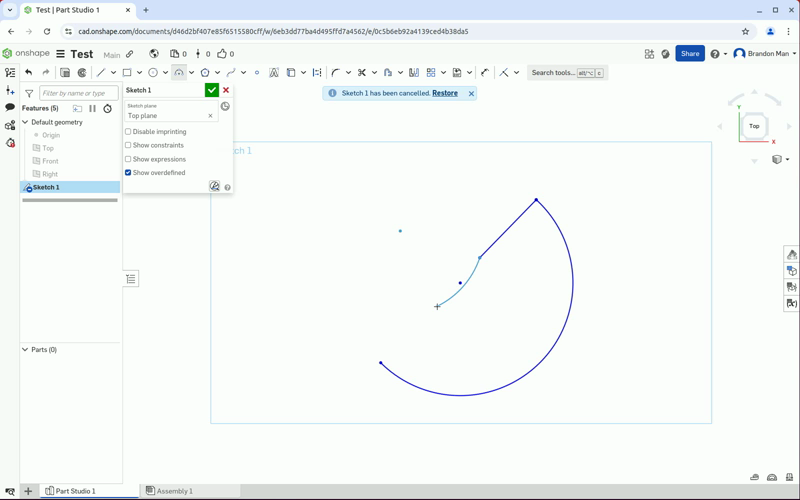
mouse_move(435, 262)
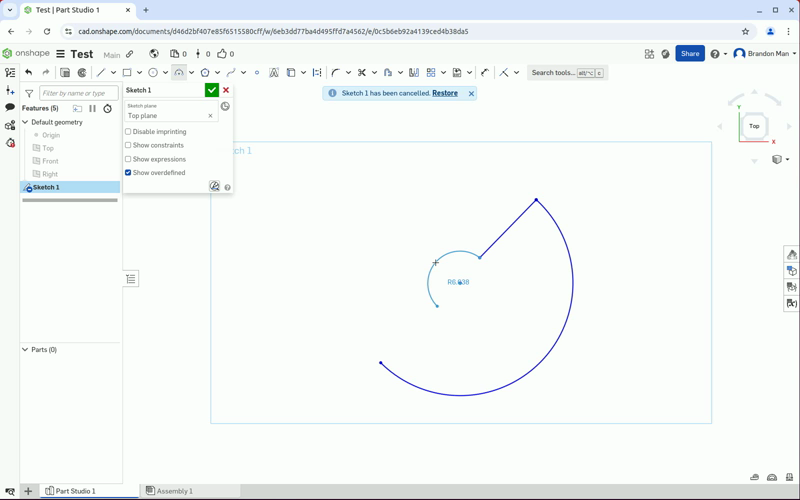
click(435, 262)
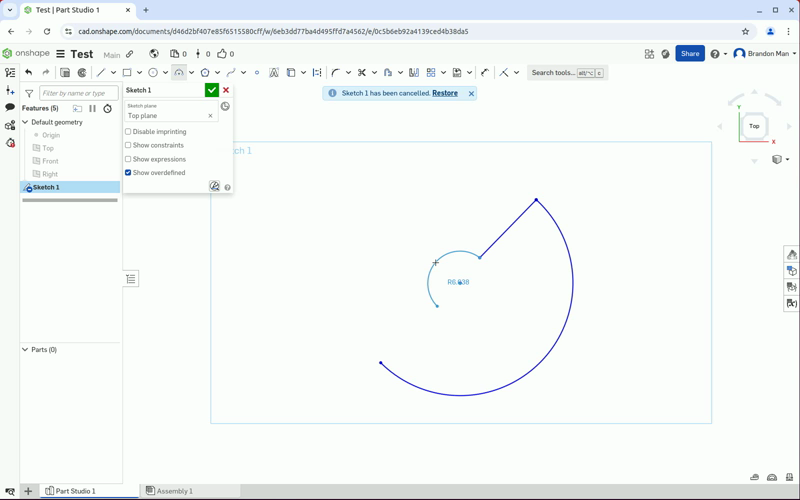
key_up(shift)
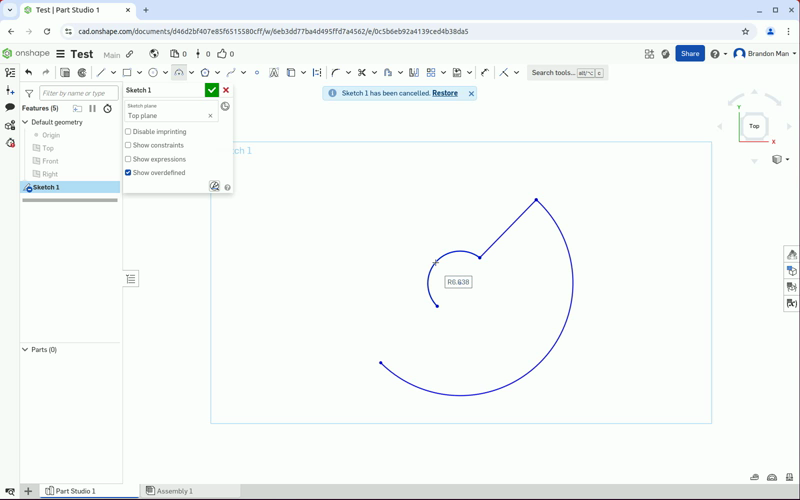
key(esc)
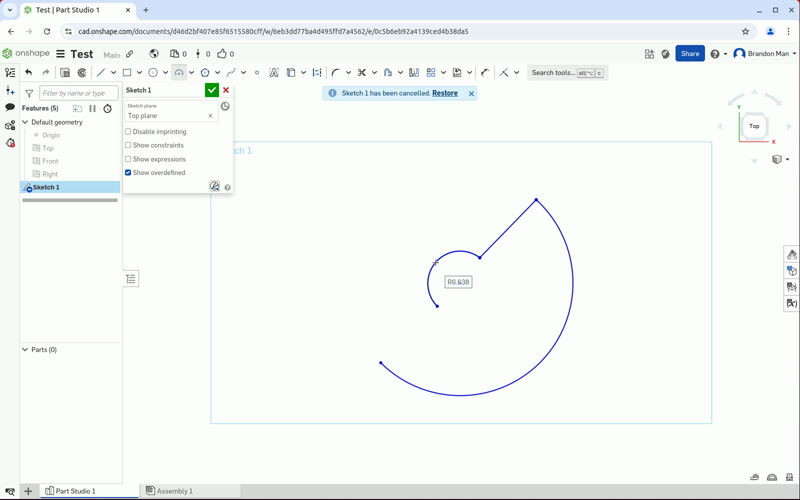
key(l)
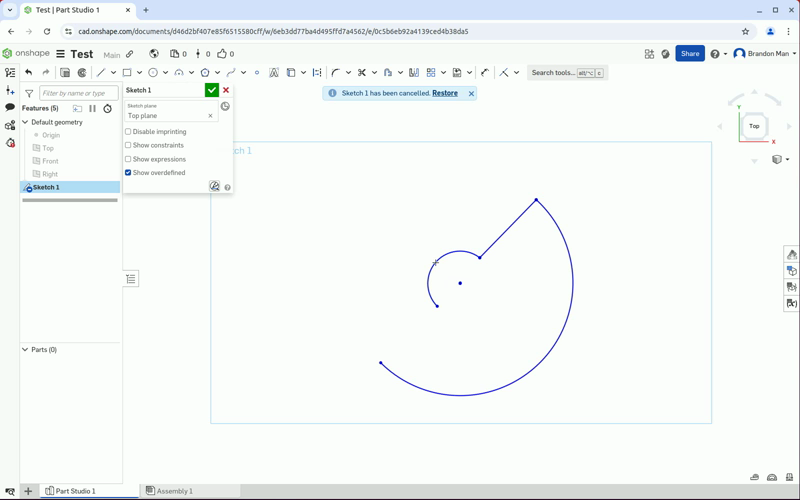
mouse_move(437, 306)
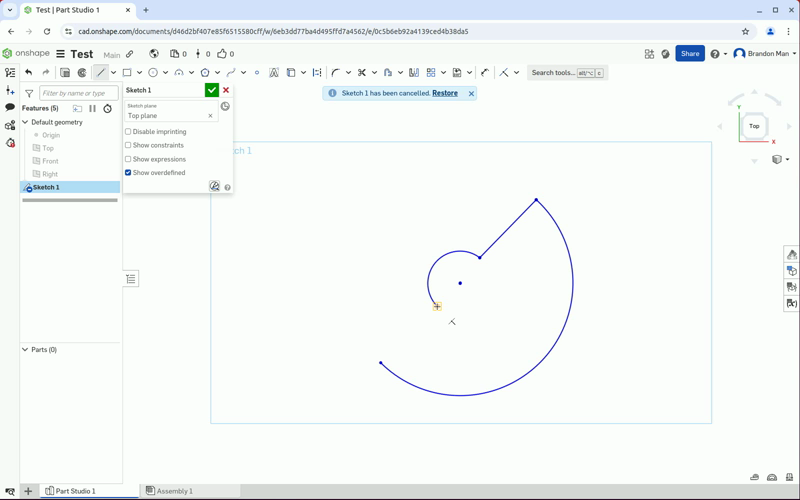
click(437, 306)
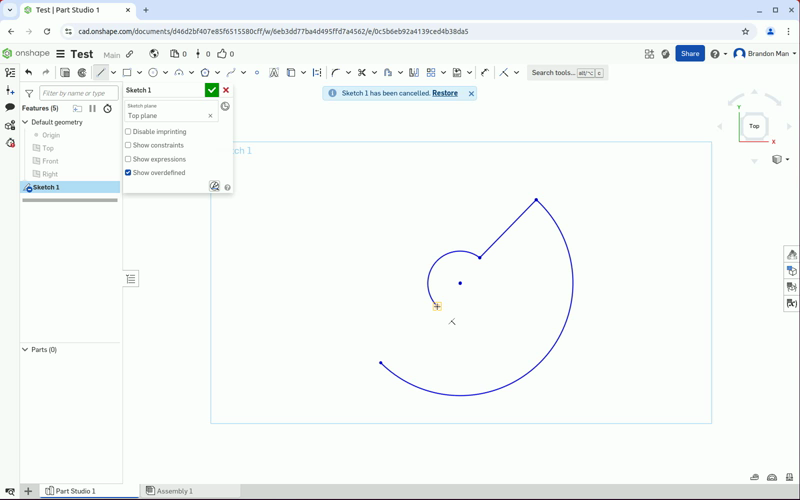
key_down(shift)
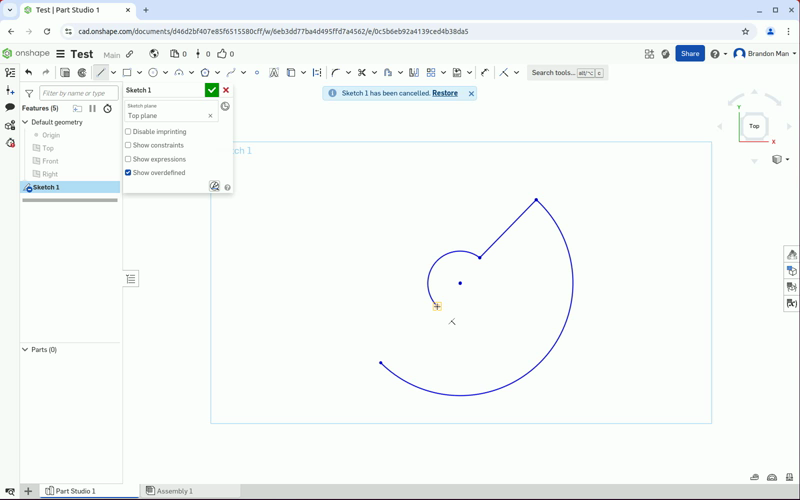
mouse_move(380, 362)
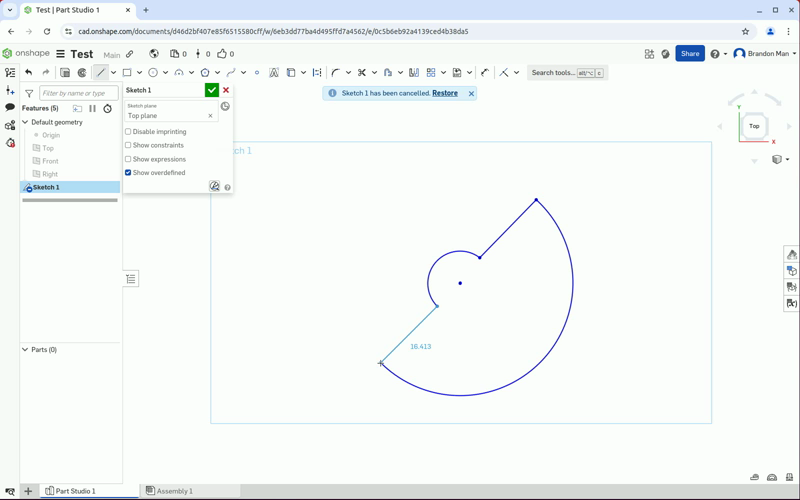
key_up(shift)
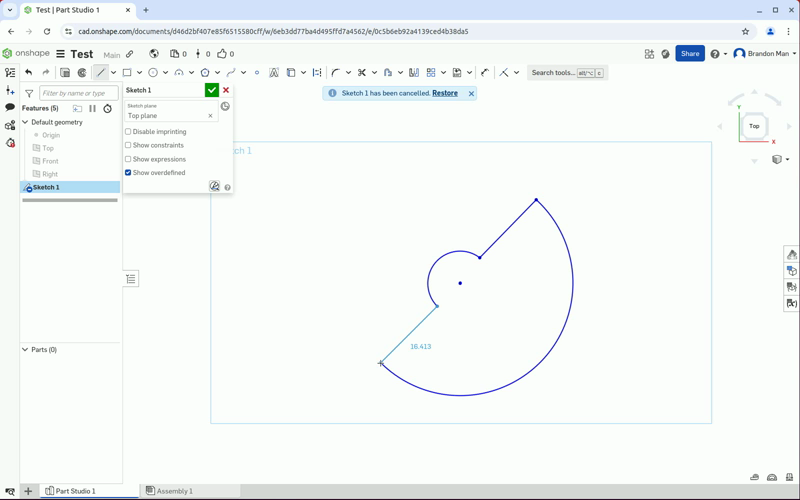
click(380, 362)
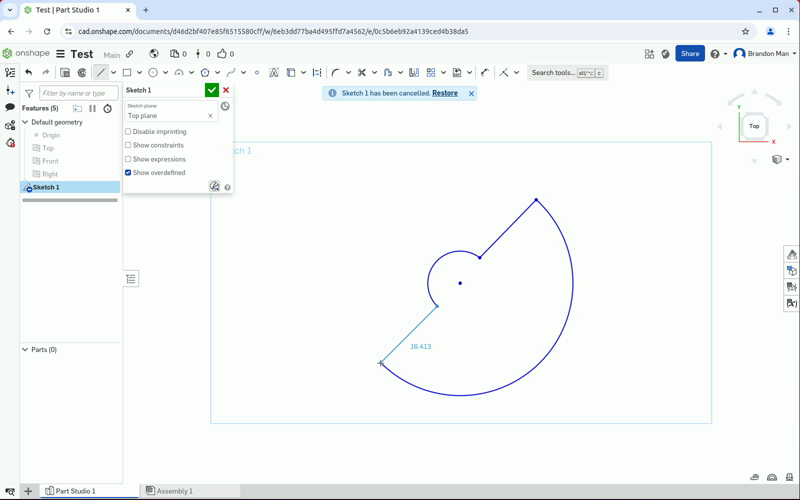
key(esc)
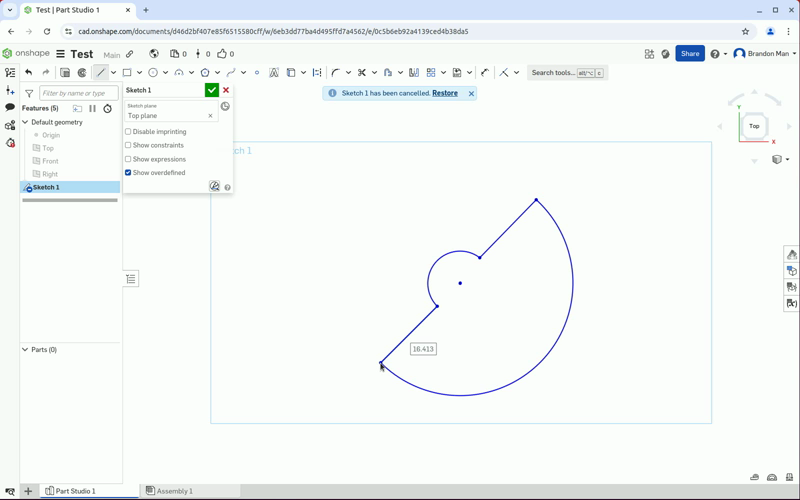
mouse_move(468, 351)
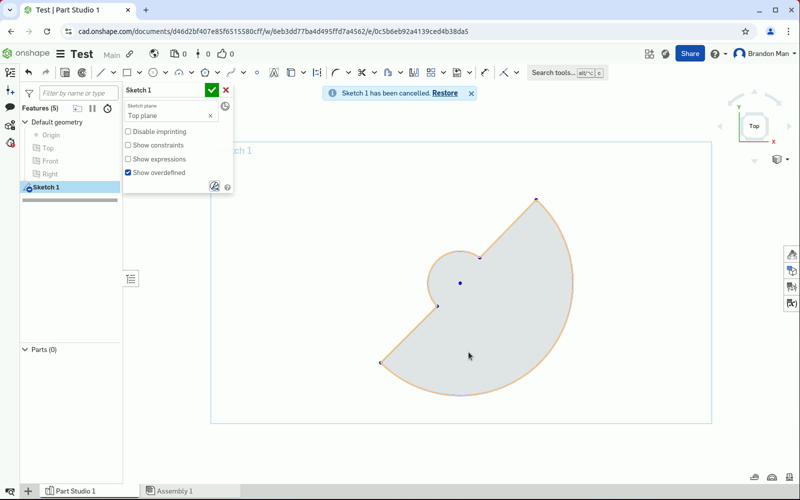
click(468, 351)
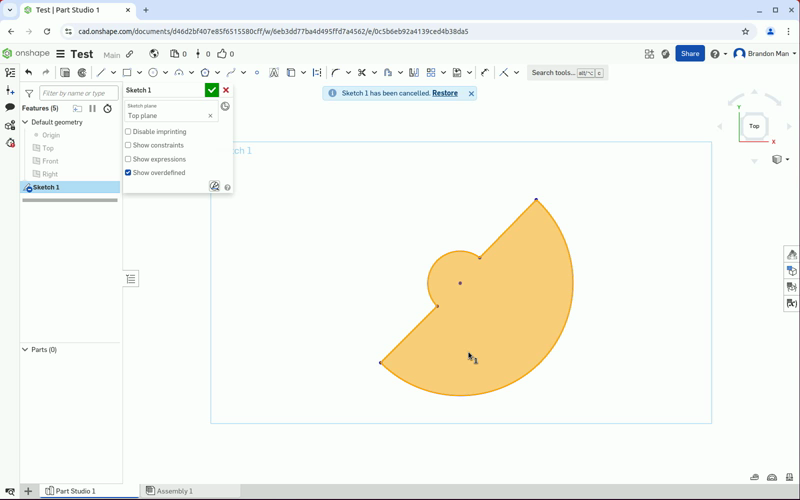
mouse_move(73, 352)
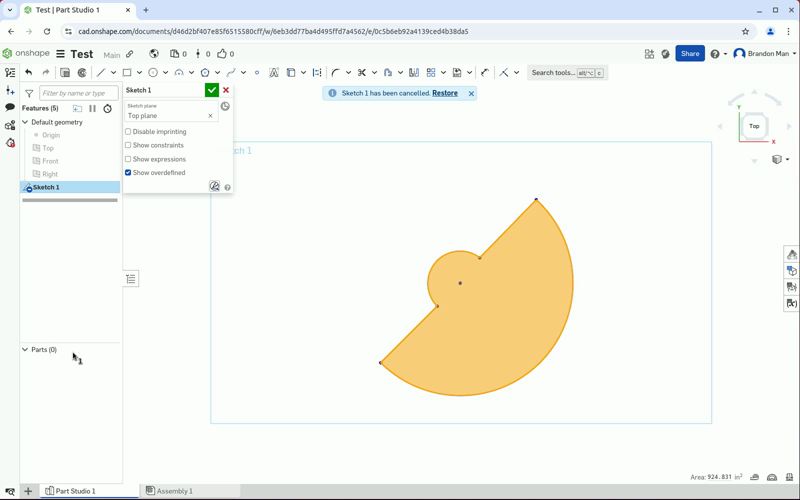
key(shift+y)
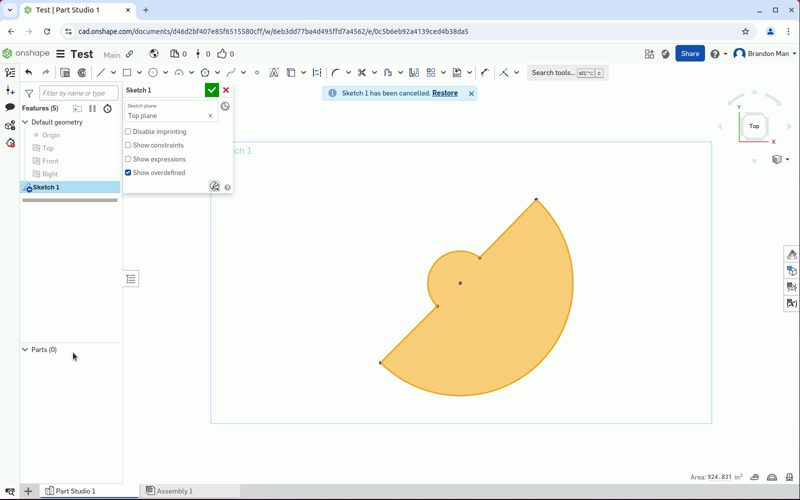
key(shift+e)
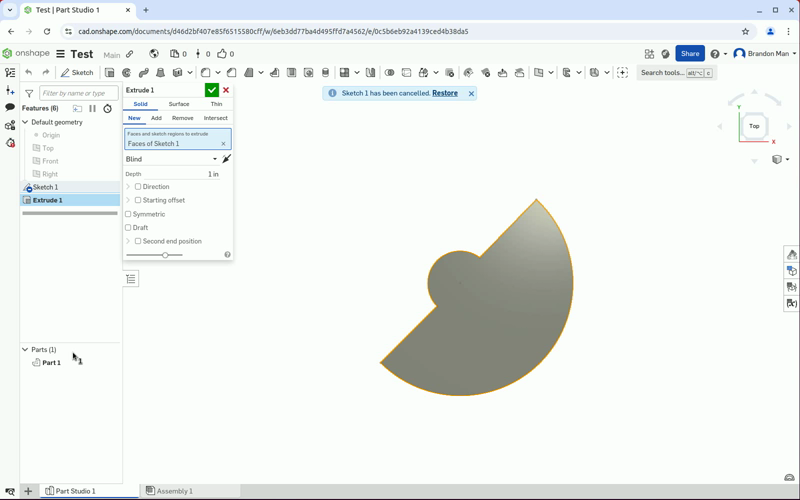
mouse_move(143, 106)
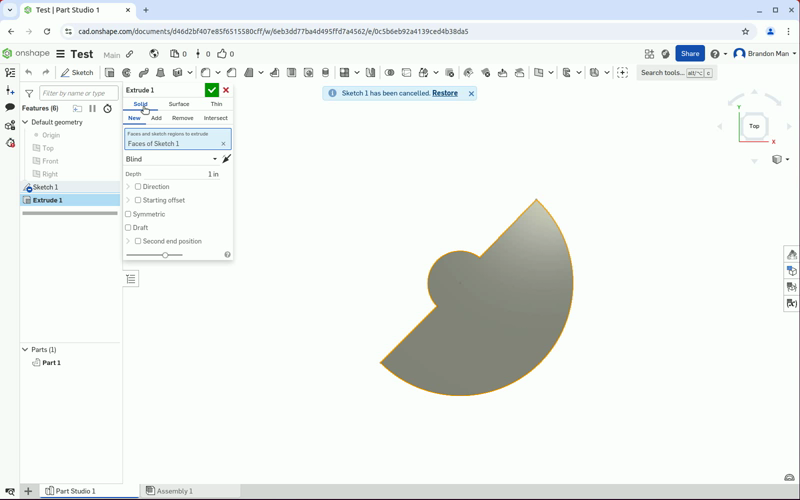
click(143, 106)
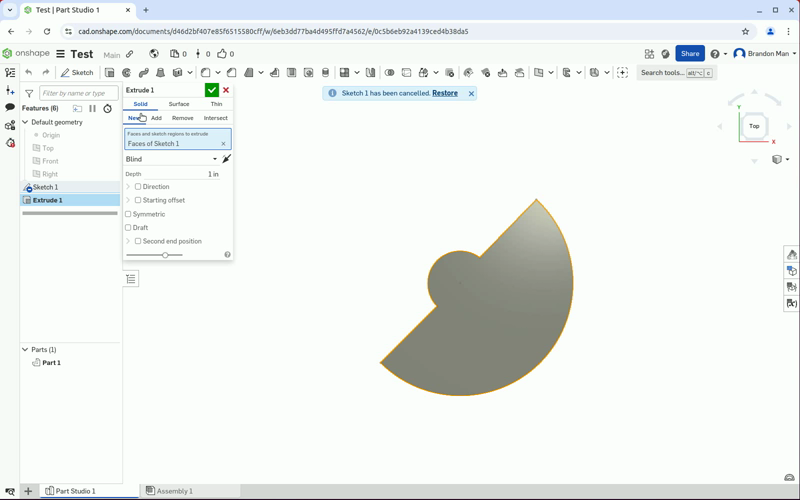
mouse_move(137, 120)
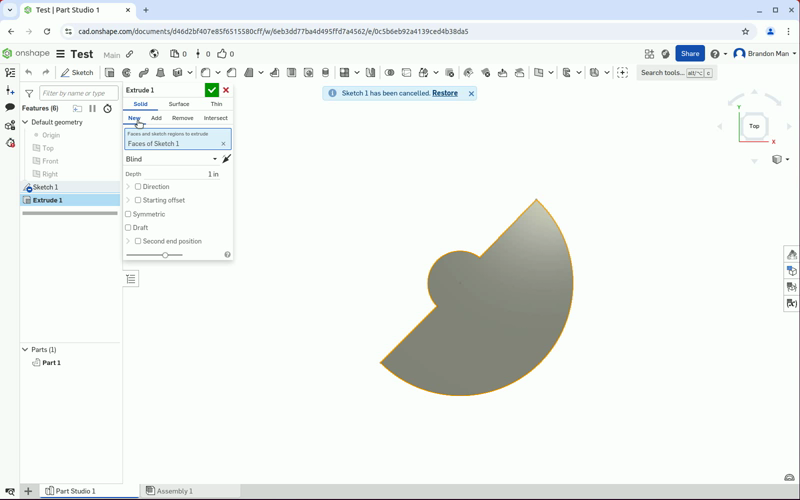
click(137, 120)
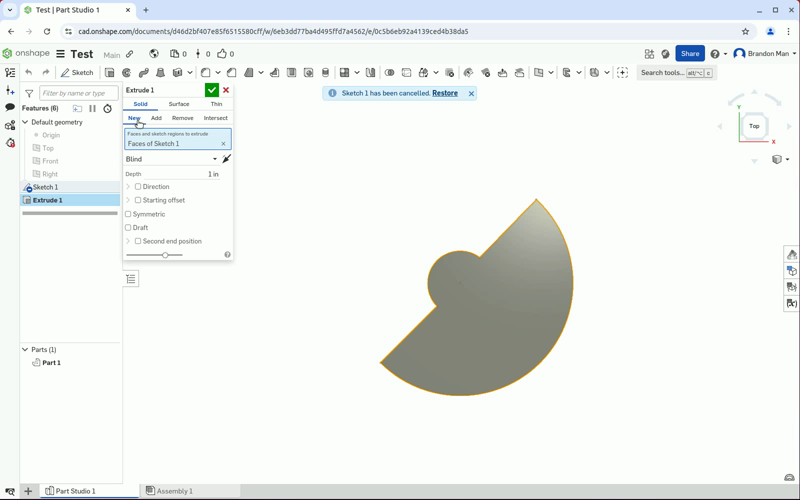
key(tab, 4)
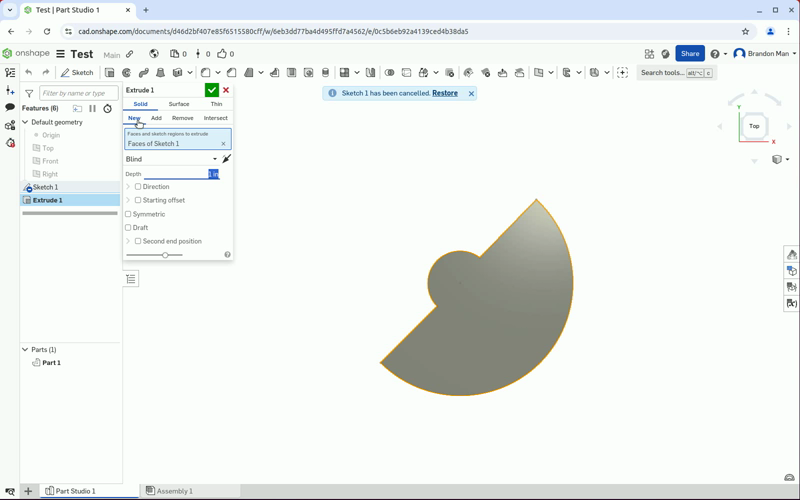
text(2.407)
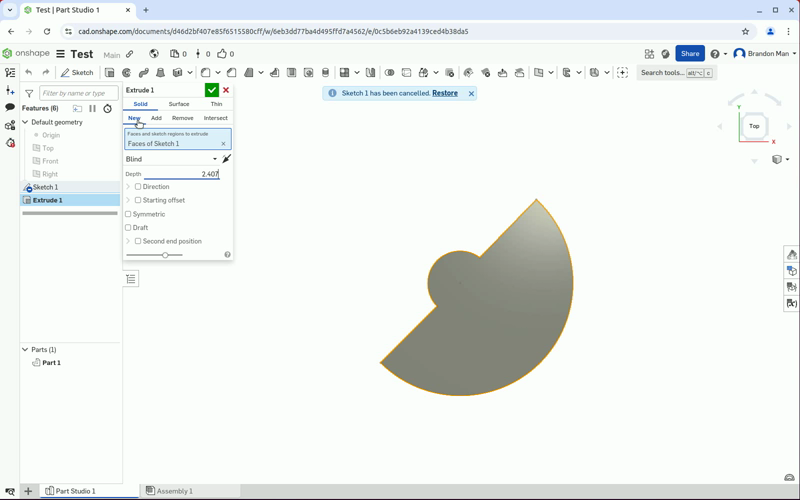
key(enter)
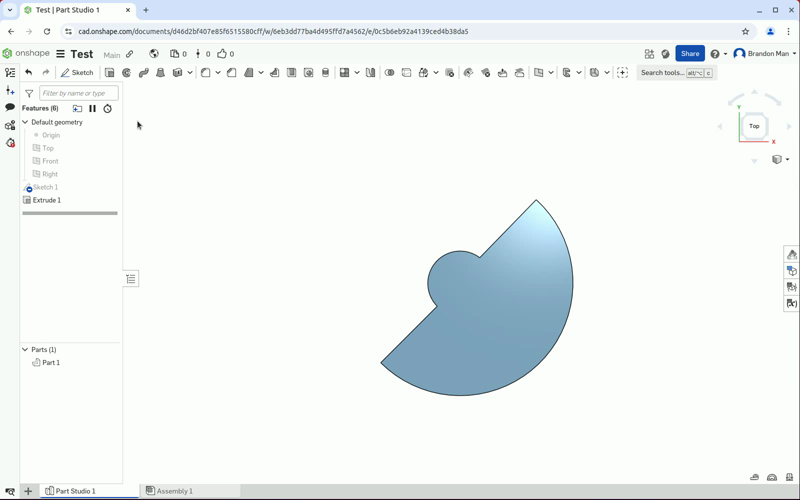
key(shift+h)
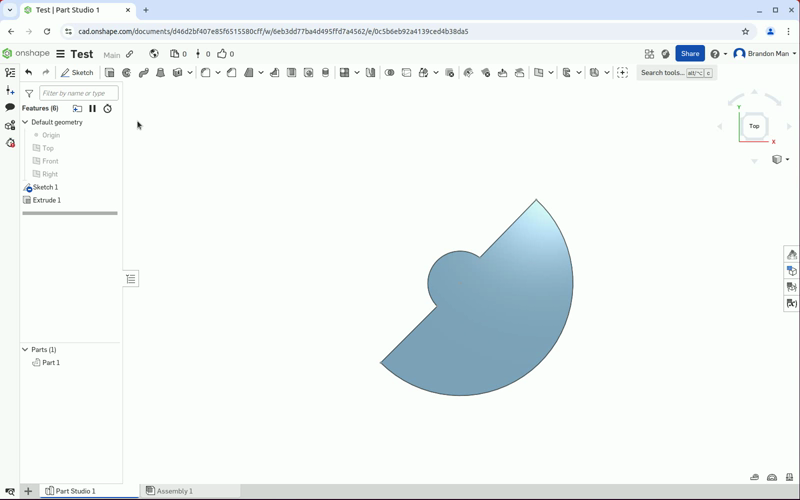
key(shift+h)
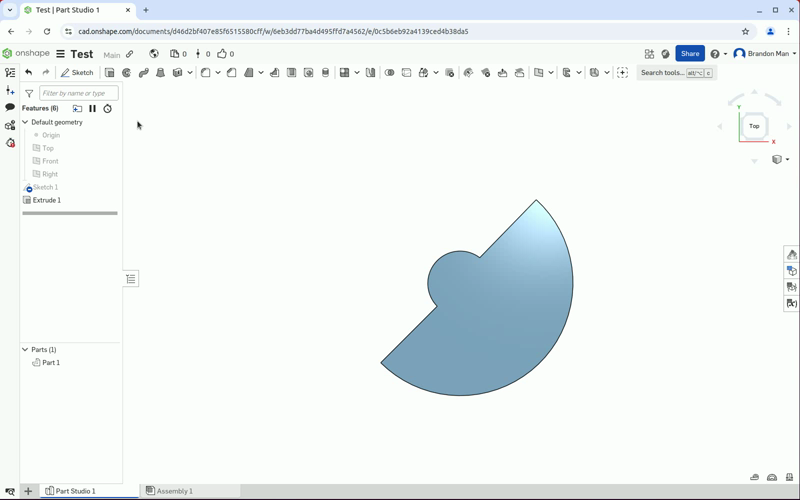
mouse_move(73, 189)
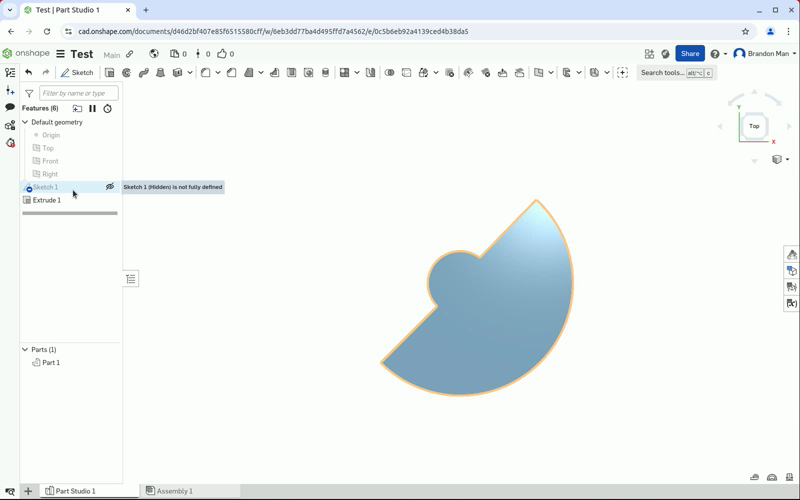
click(73, 189)
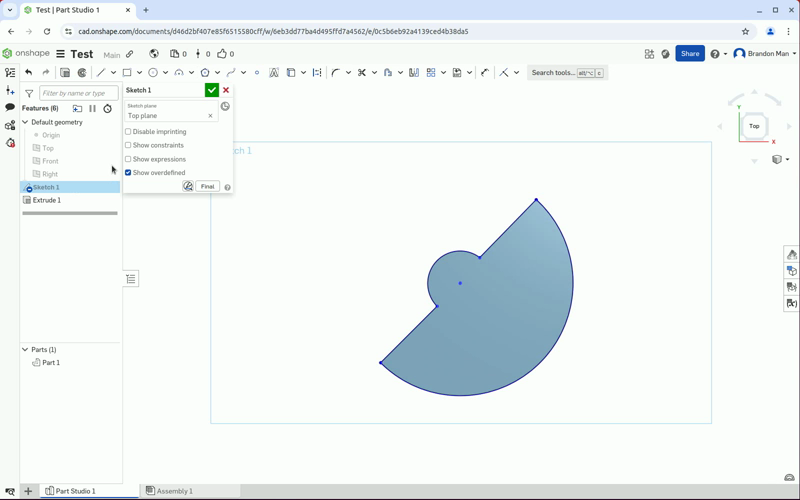
mouse_move(229, 92)
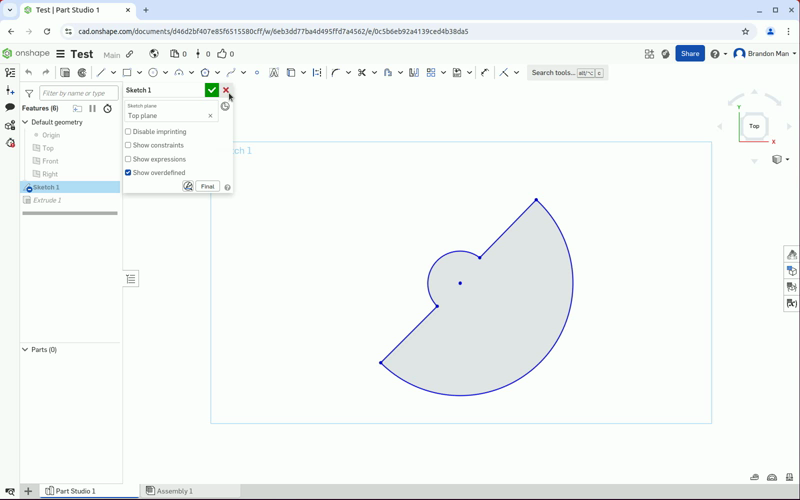
click(229, 92)
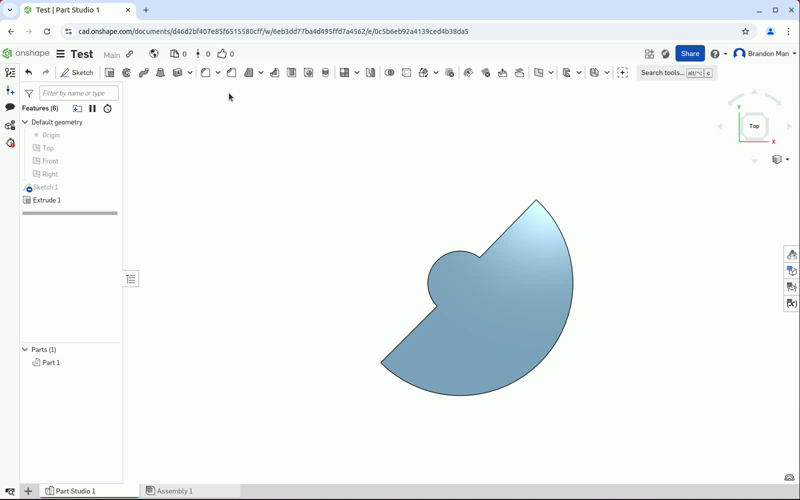
mouse_move(541, 75)
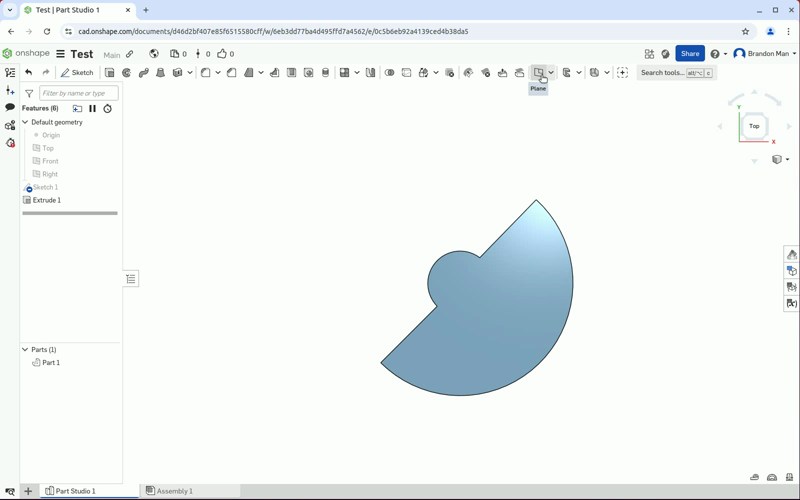
click(541, 75)
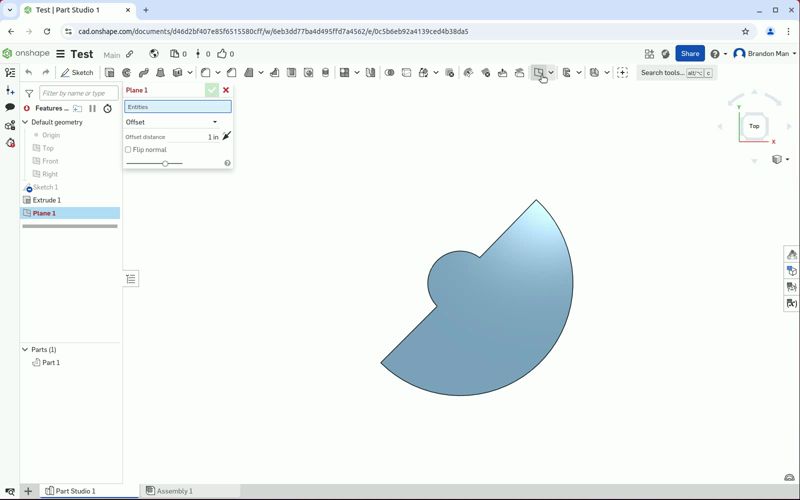
mouse_move(73, 150)
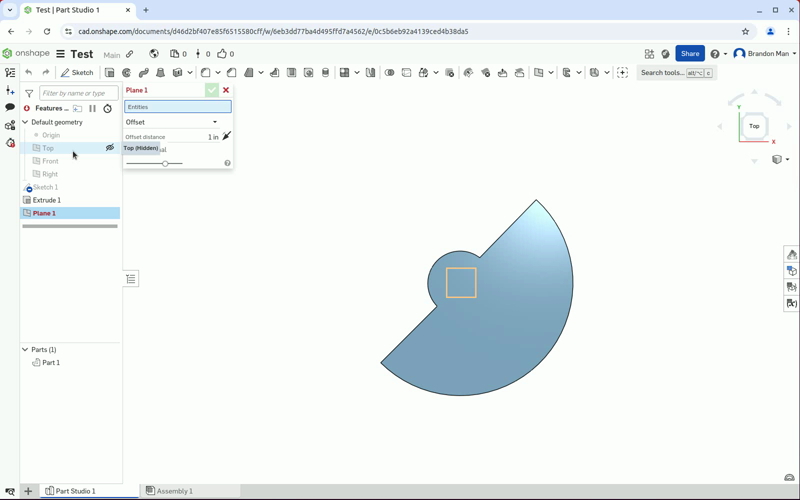
click(73, 150)
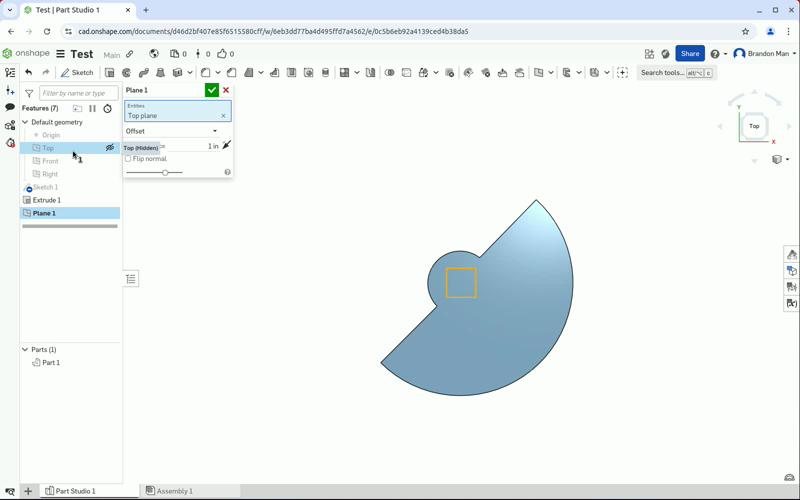
key(tab, 2)
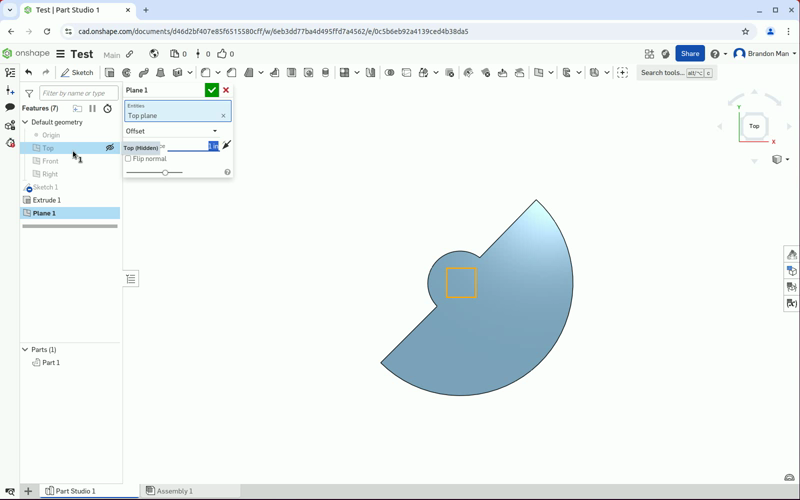
text(2.403)
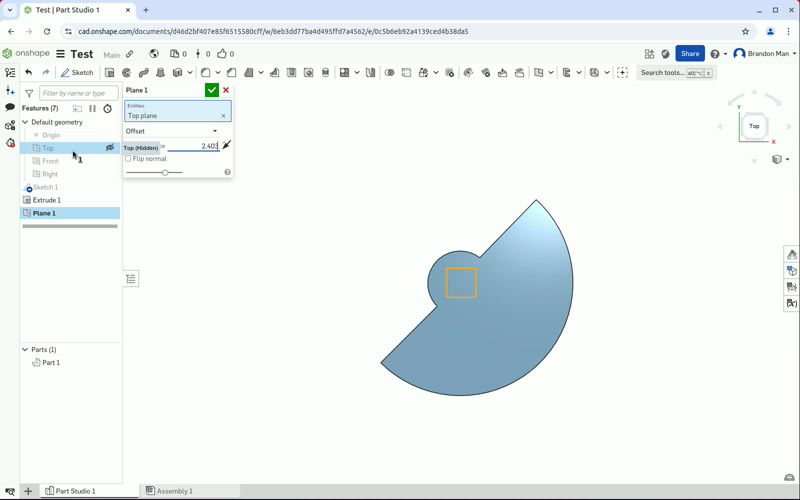
key(enter, 2)
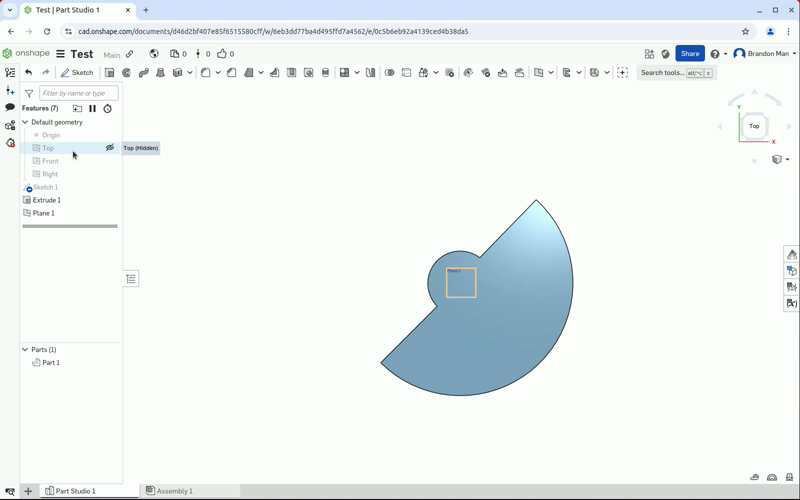
key(shift+s)
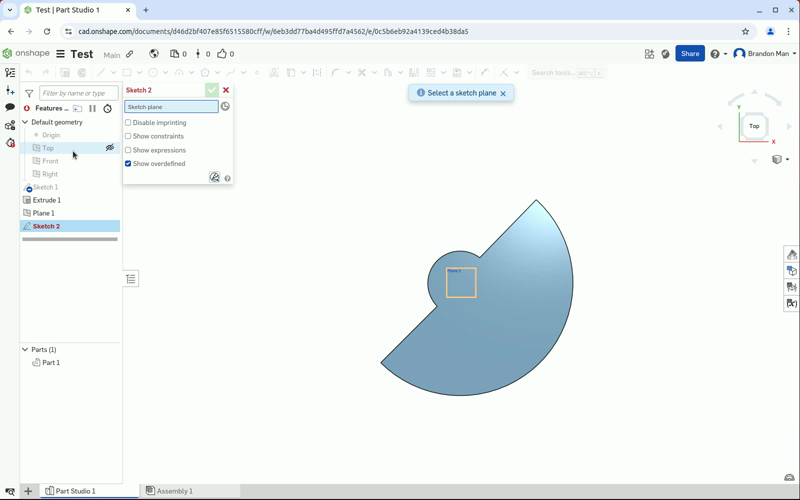
mouse_move(73, 215)
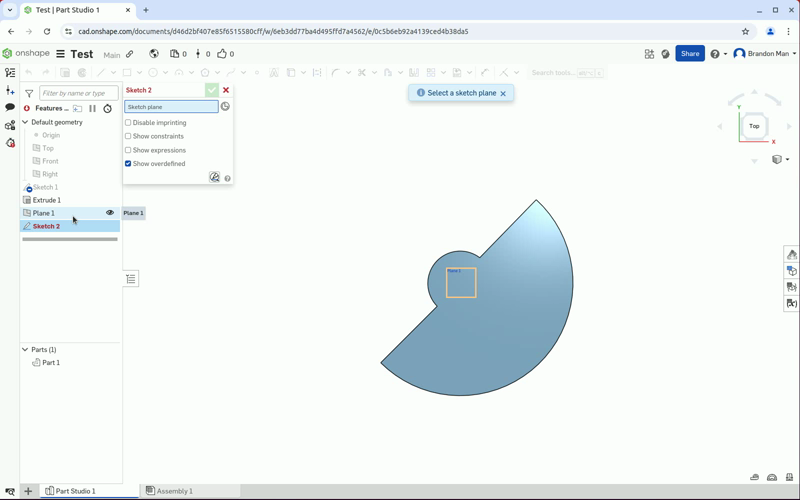
click(73, 215)
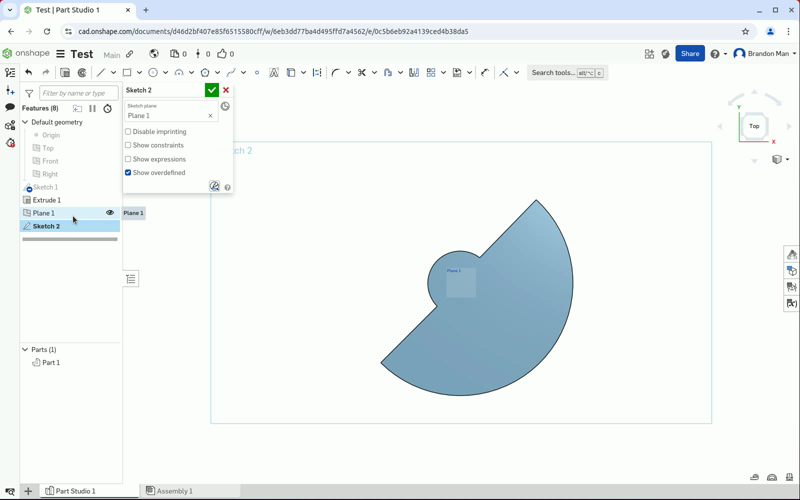
mouse_move(73, 352)
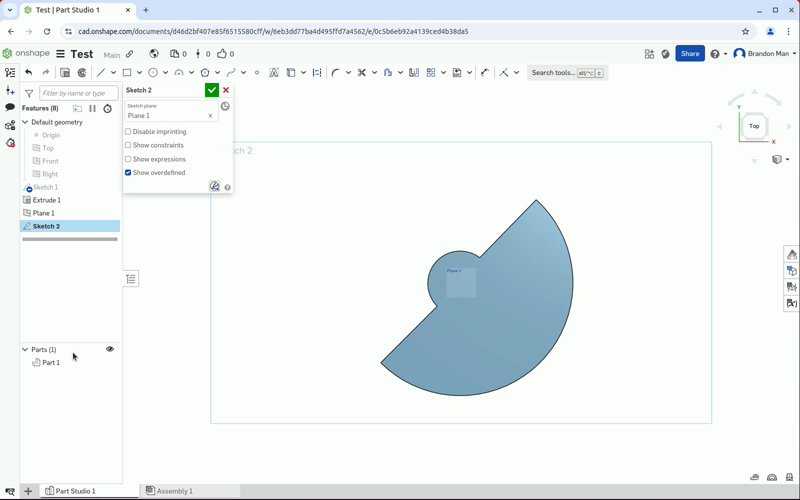
key(y)
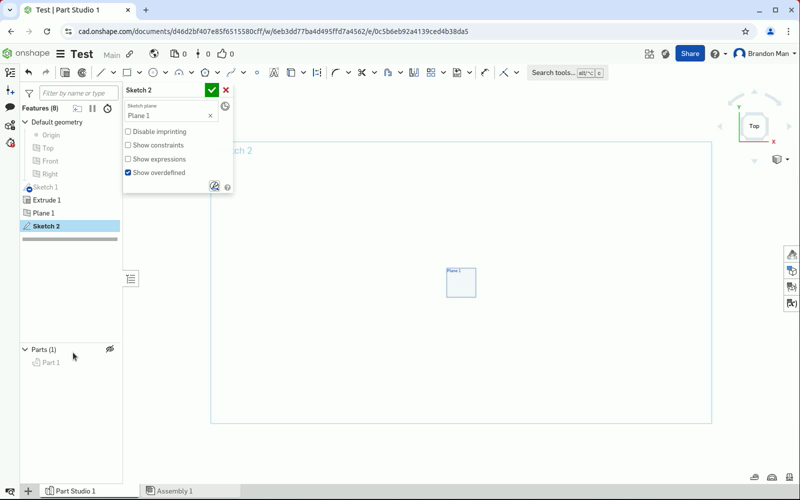
key(c)
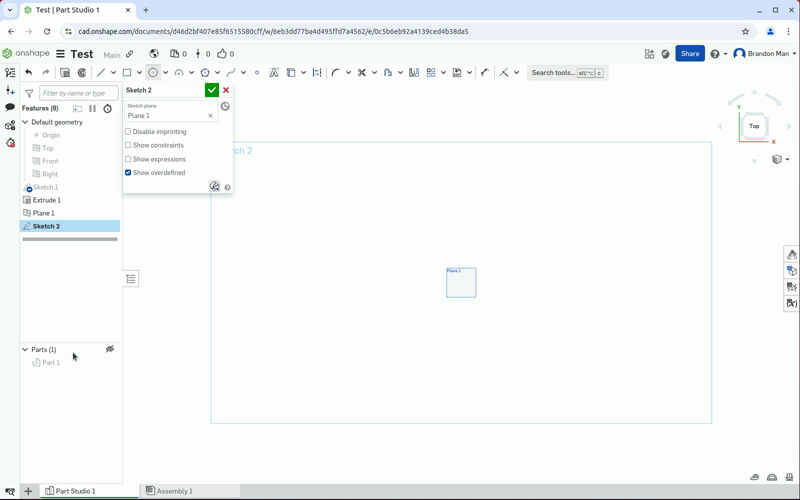
key_down(shift)
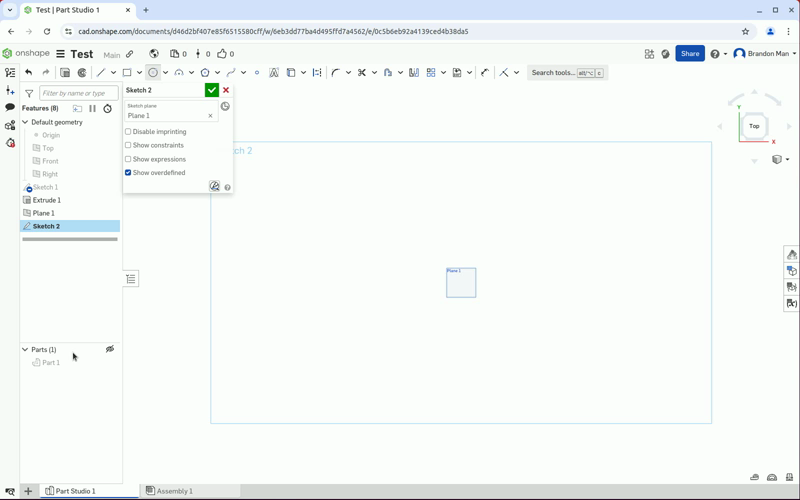
mouse_move(461, 348)
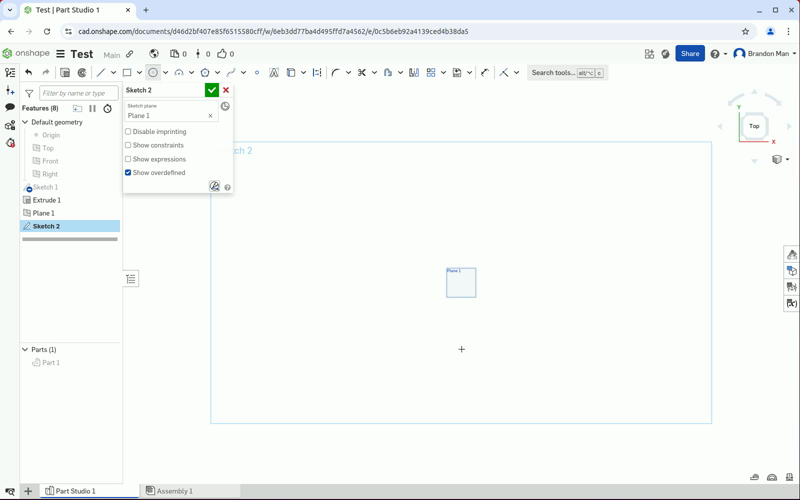
click(461, 348)
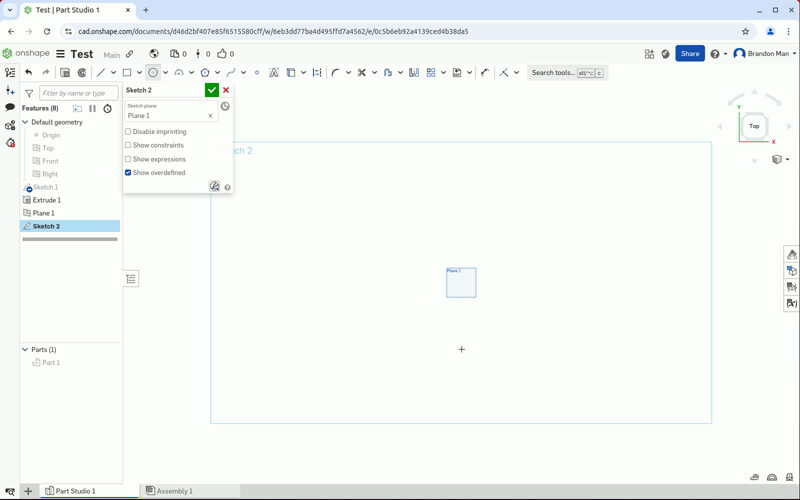
key_up(shift)
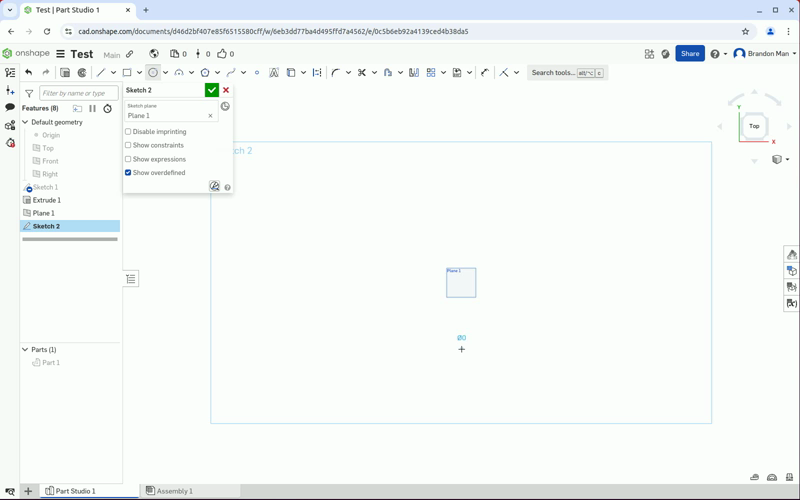
mouse_move(503, 348)
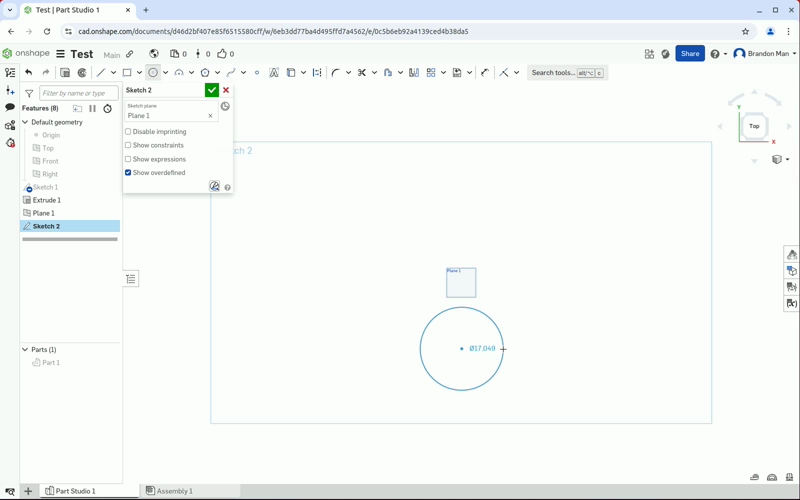
click(503, 348)
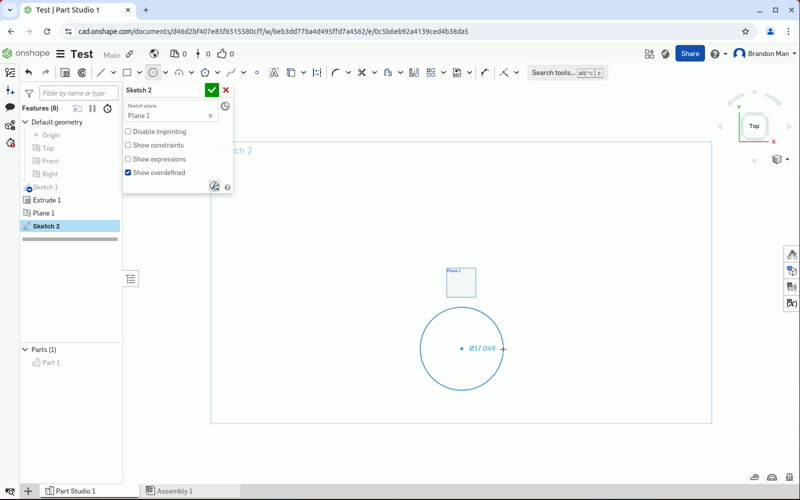
key(esc)
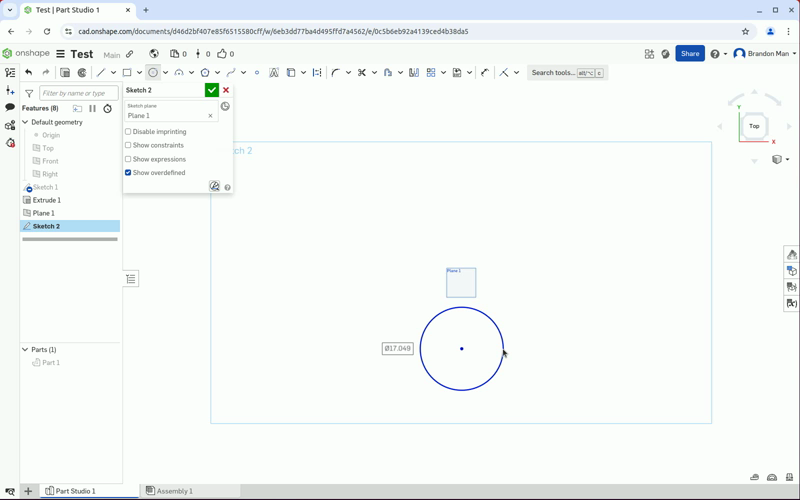
mouse_move(456, 349)
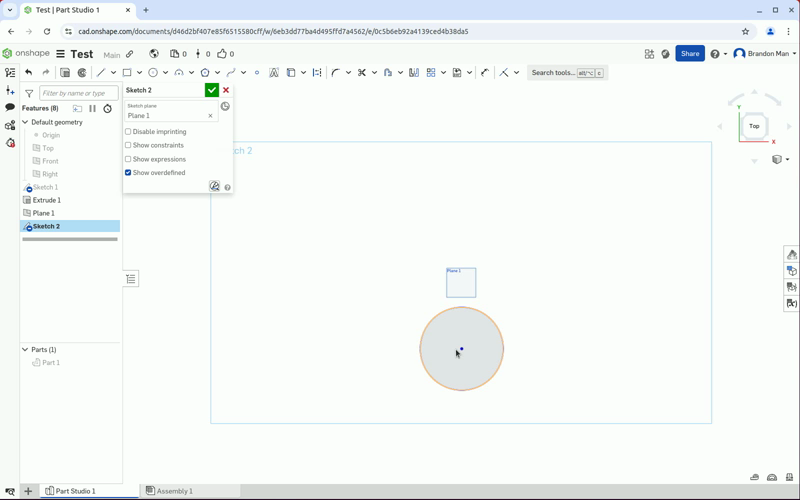
click(456, 349)
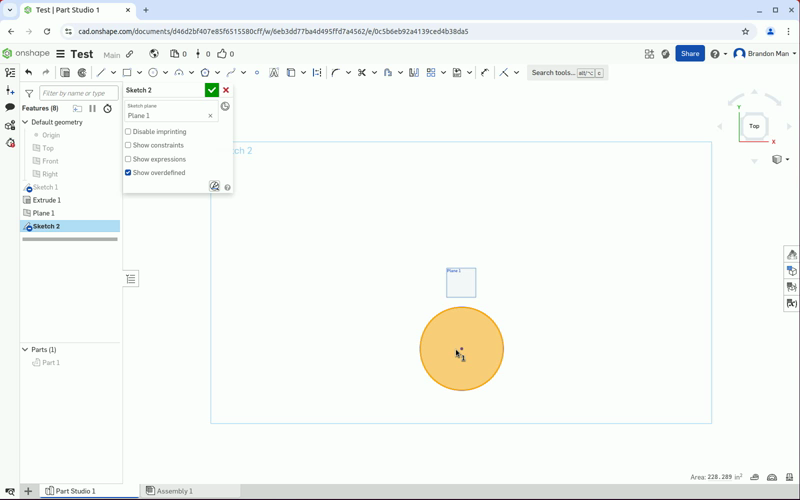
mouse_move(73, 352)
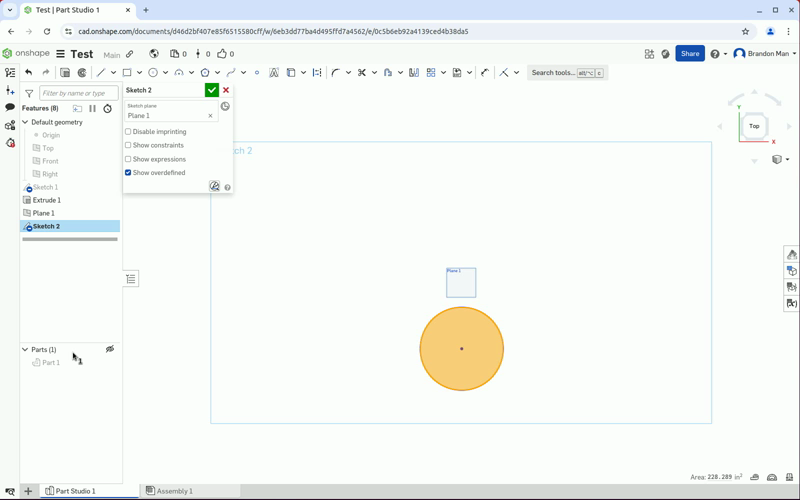
key(shift+y)
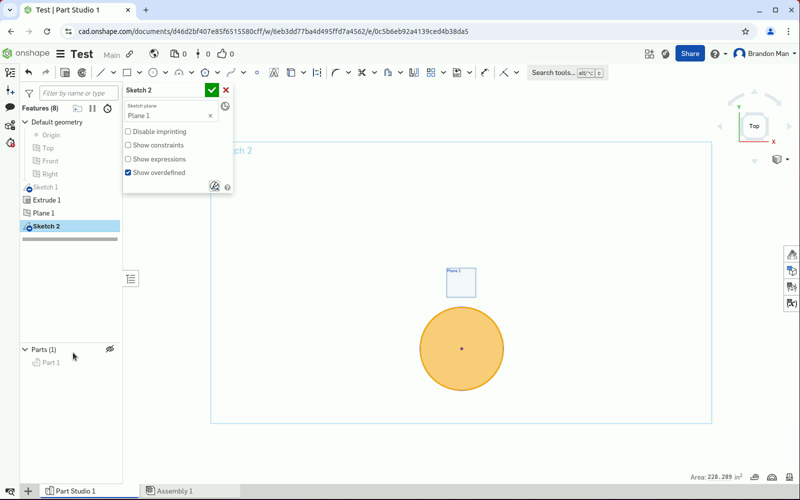
key(shift+e)
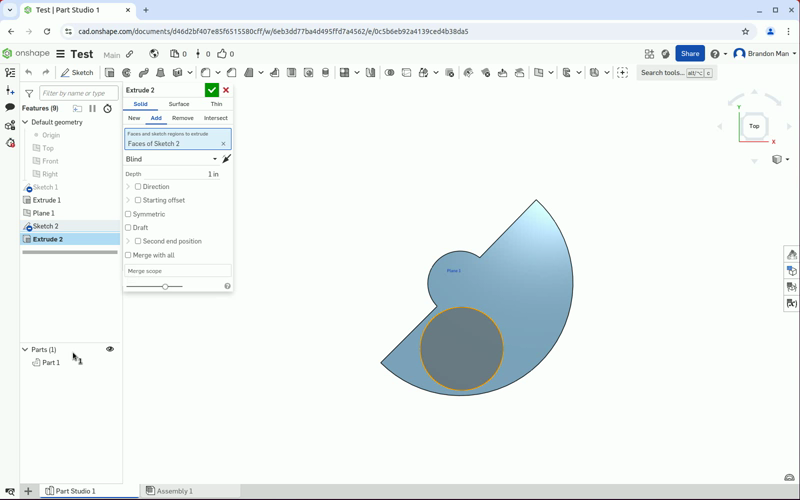
mouse_move(143, 106)
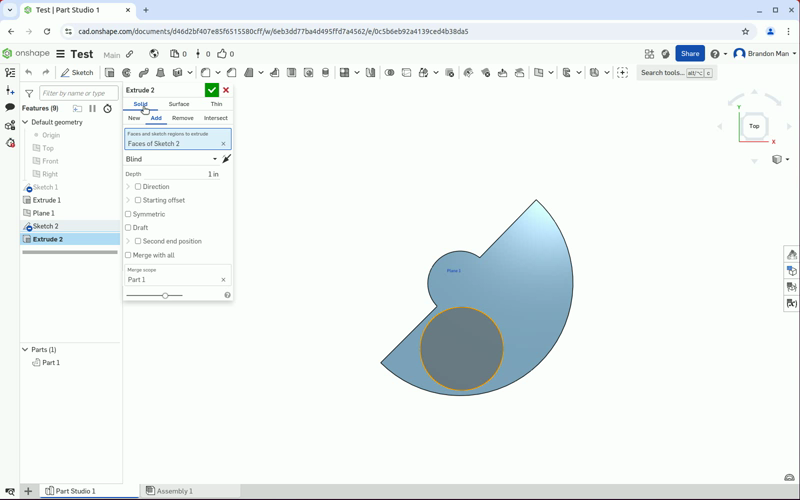
click(143, 106)
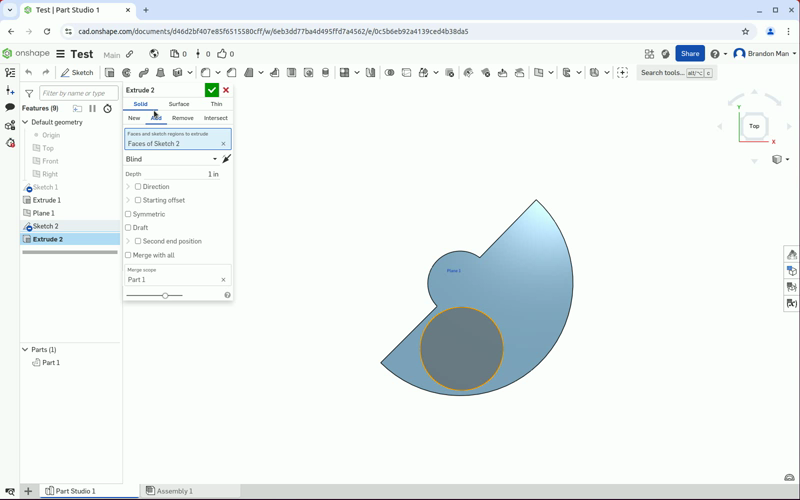
mouse_move(186, 120)
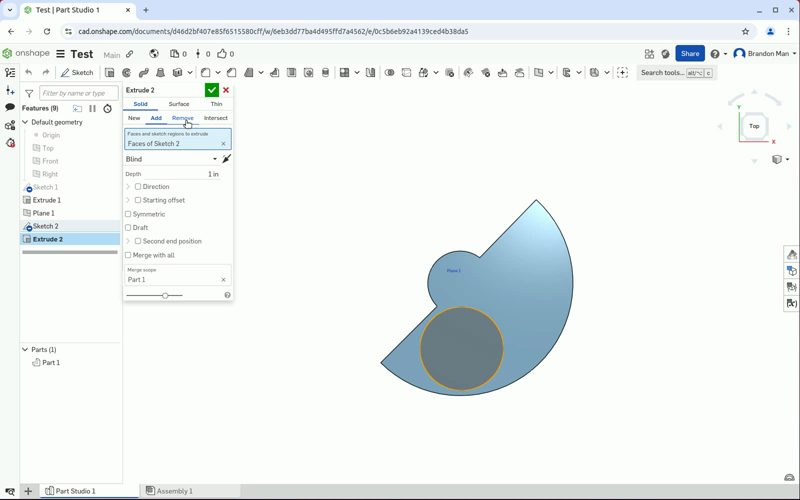
click(186, 120)
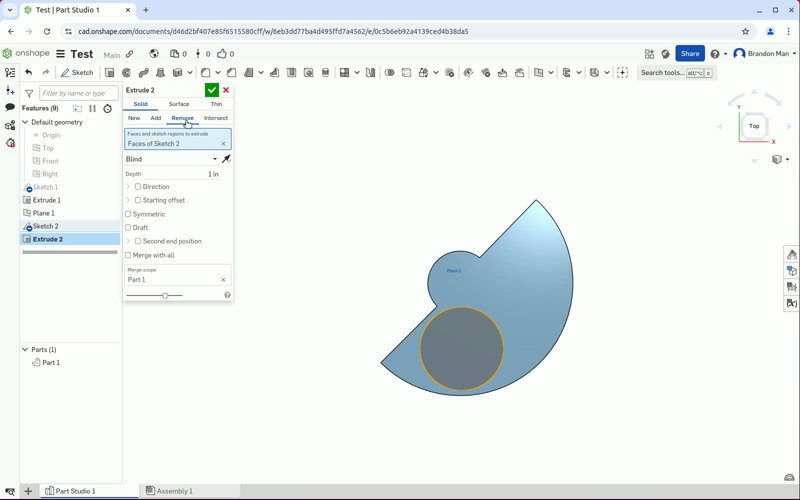
key(tab, 4)
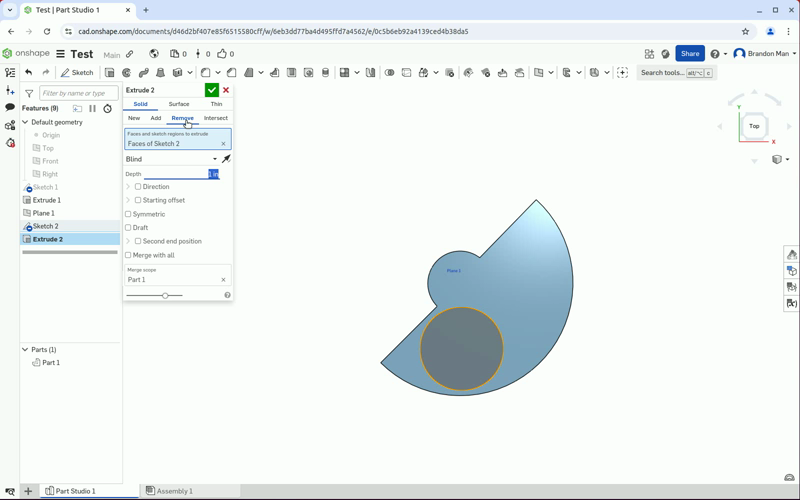
text(2.407)
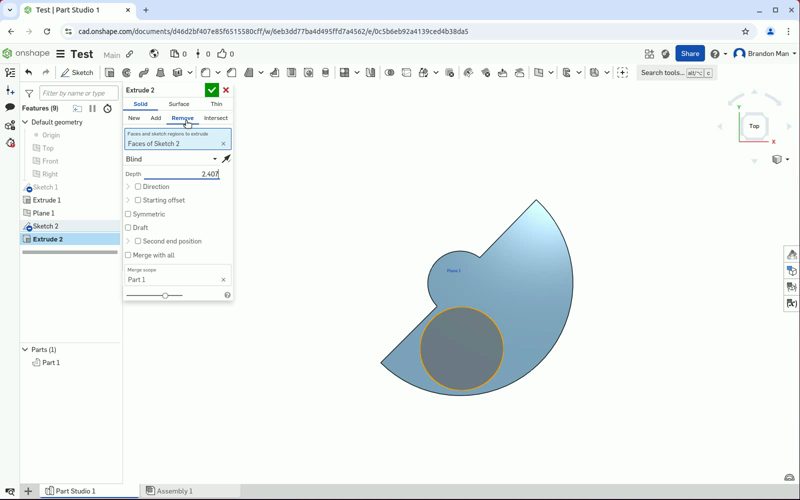
key(tab, 6)
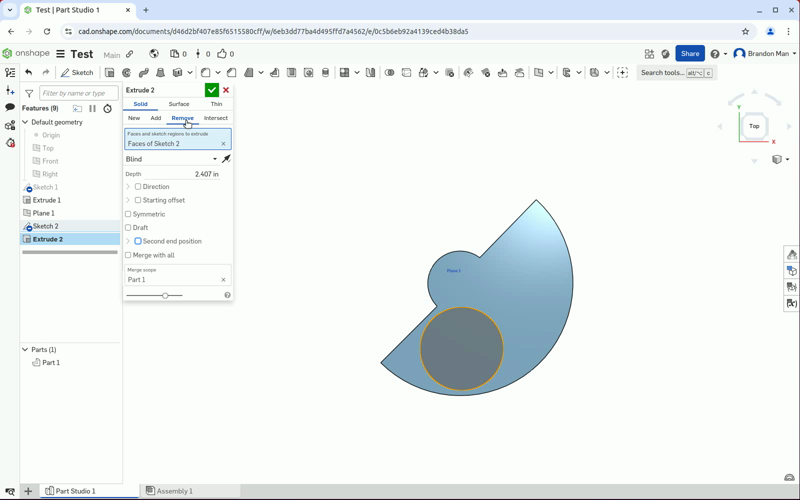
key(space)
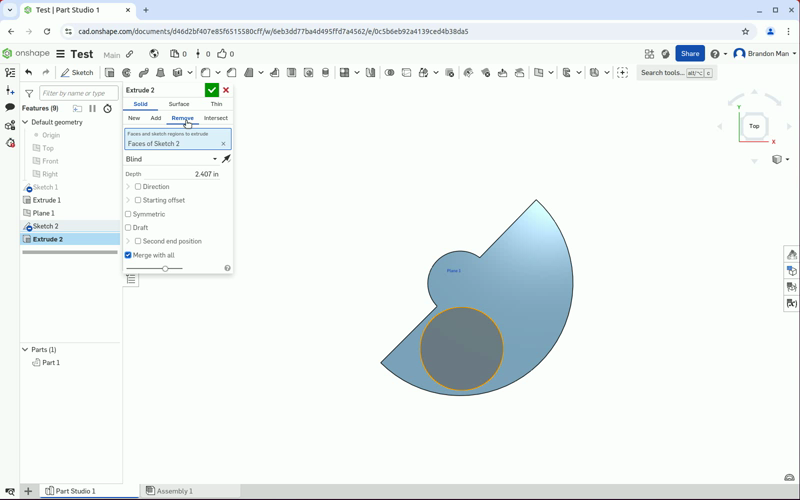
key(enter)
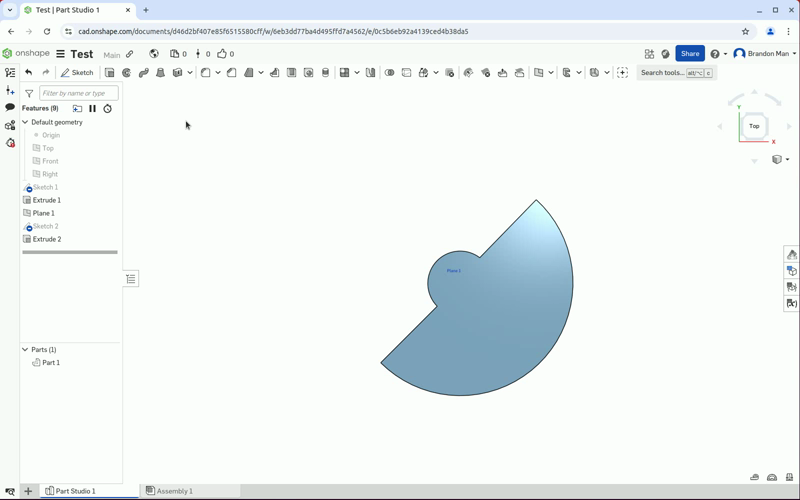
key(shift+h)
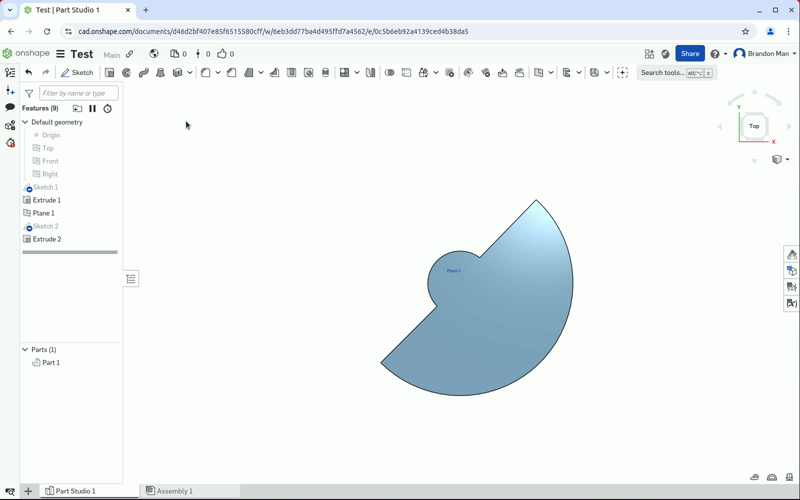
key(shift+h)
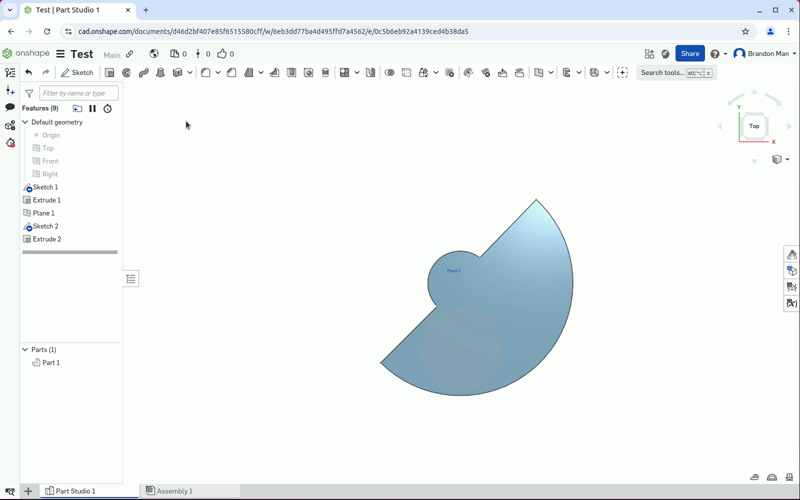
key(shift+7)
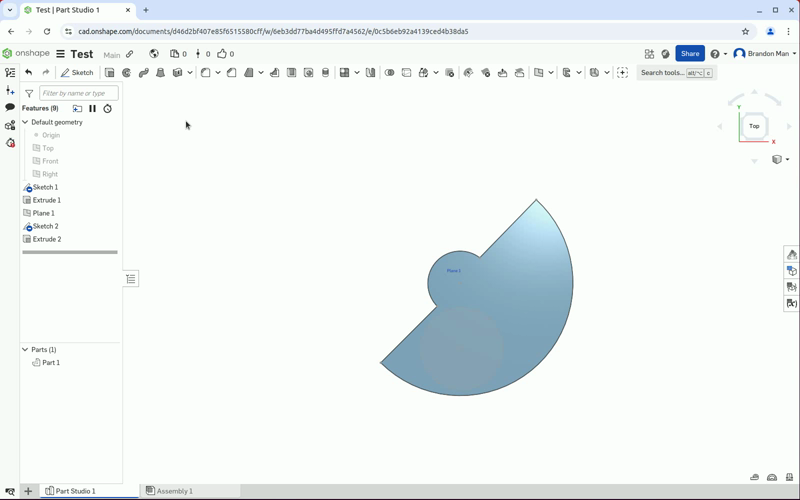
key(up, 3)
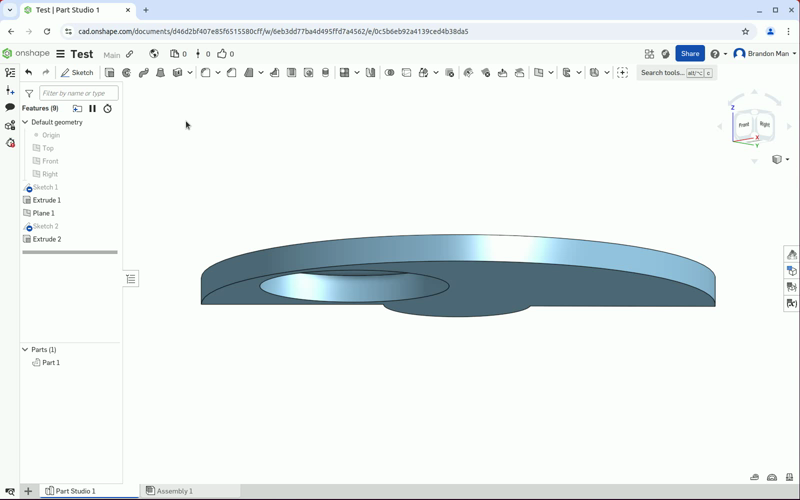
key(left, 3)
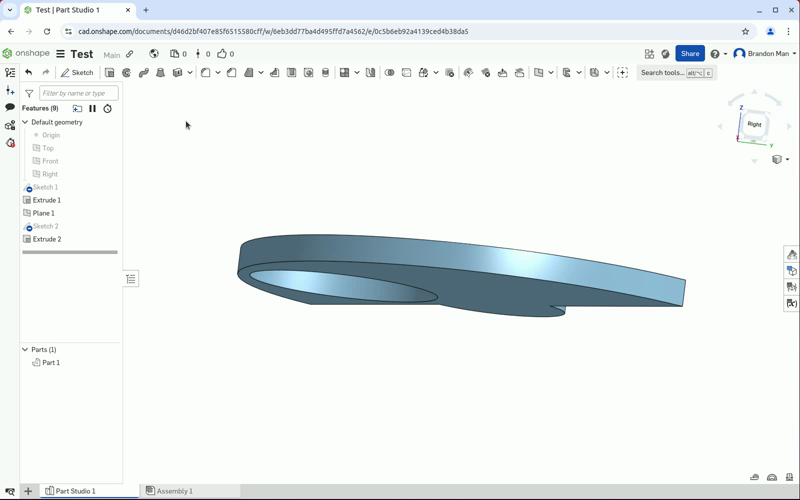
key(right, 3)
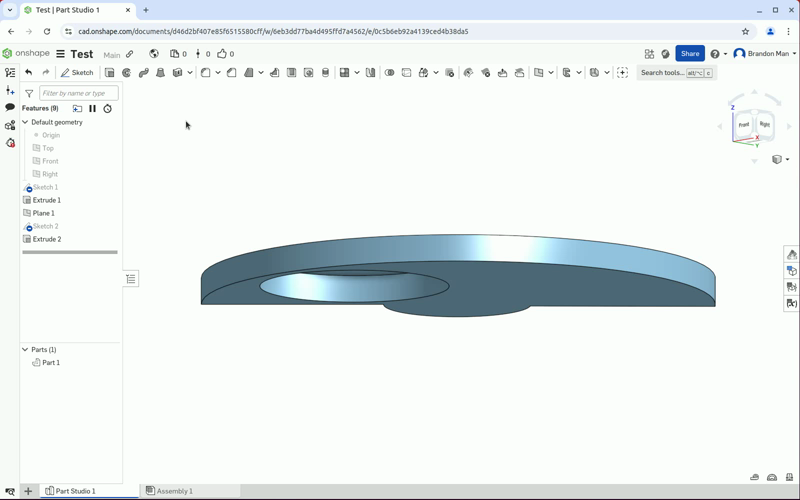
key(down, 3)
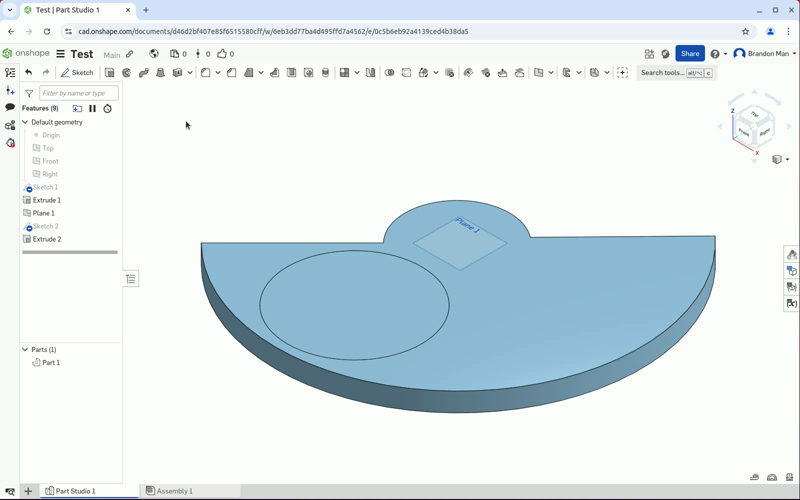
mouse_move(73, 189)
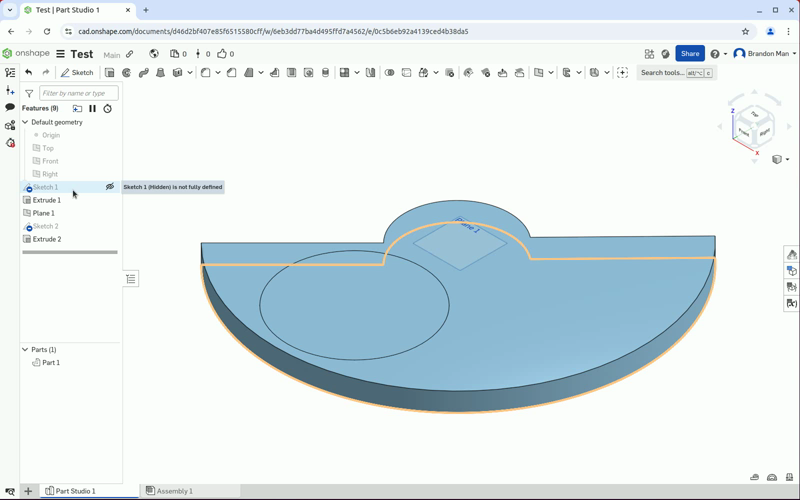
click(73, 189)